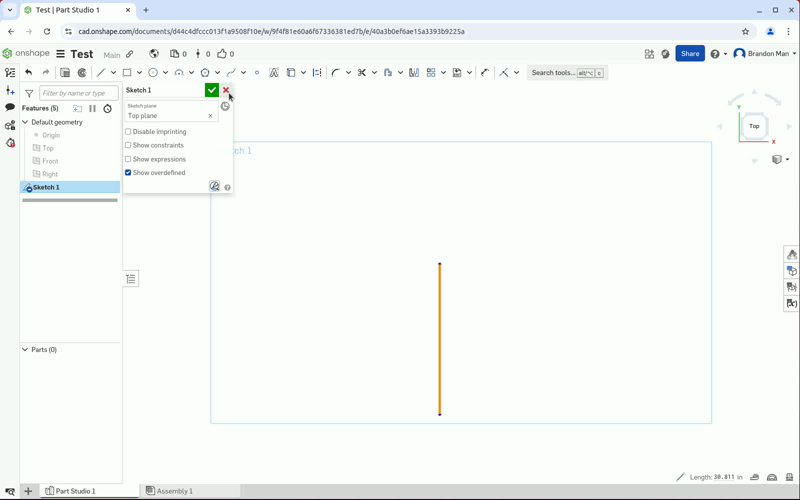
key(shift+h)
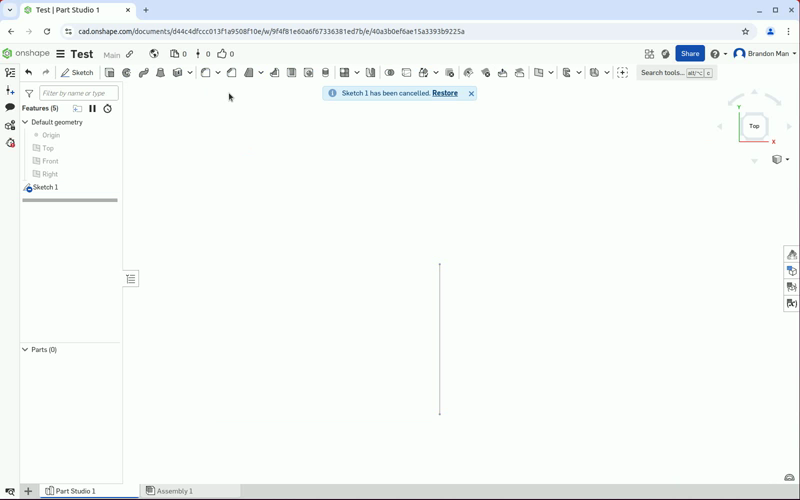
key(shift+s)
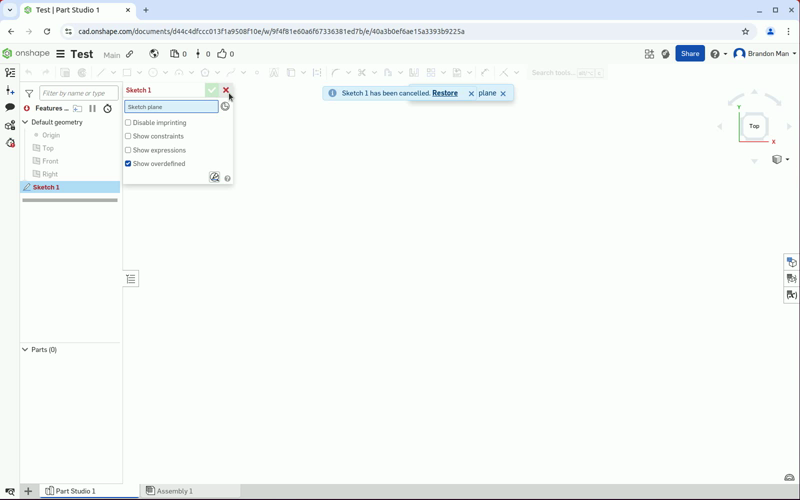
mouse_move(73, 150)
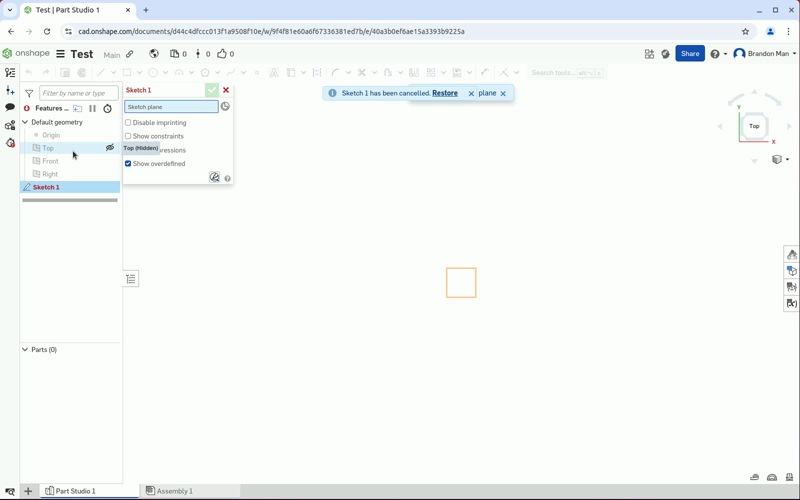
click(73, 150)
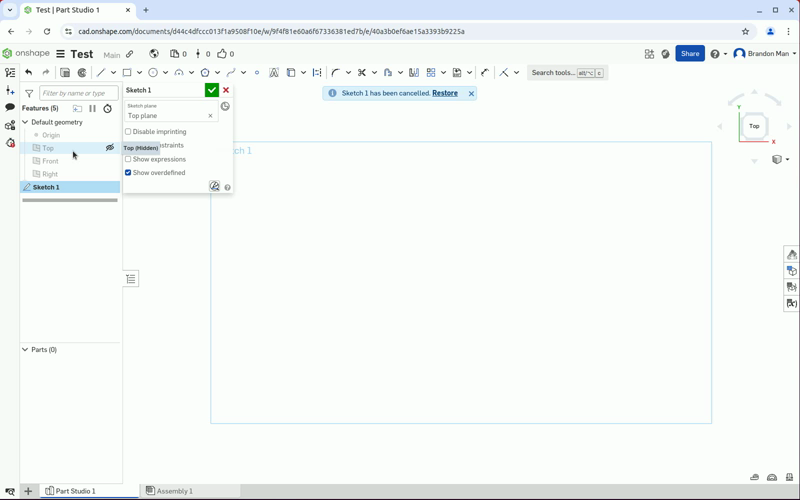
mouse_move(73, 352)
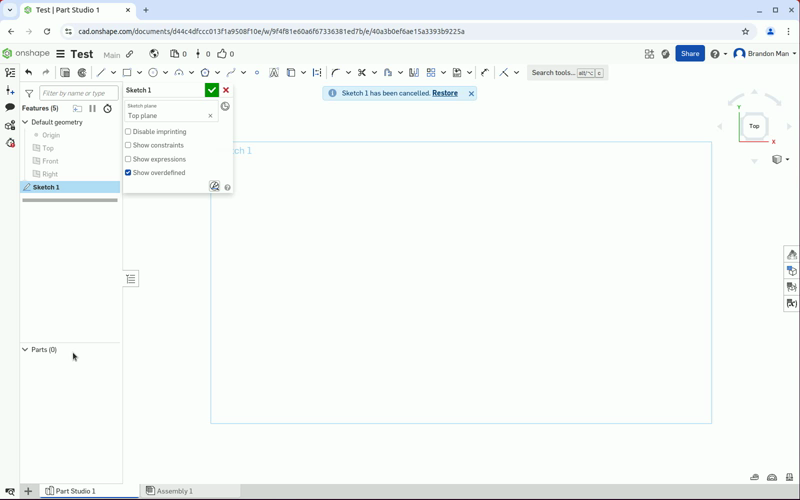
key(y)
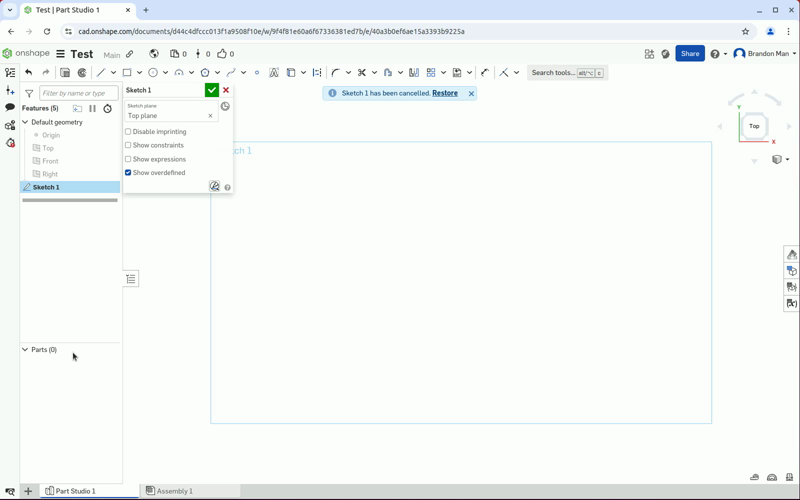
key(l)
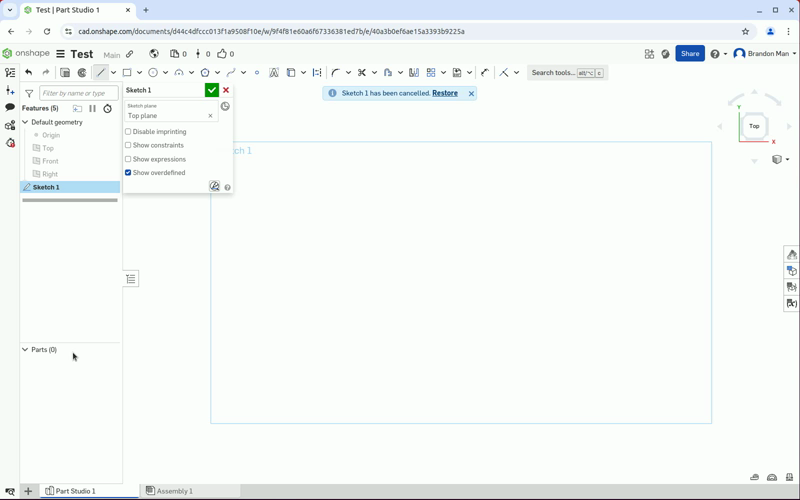
key_down(shift)
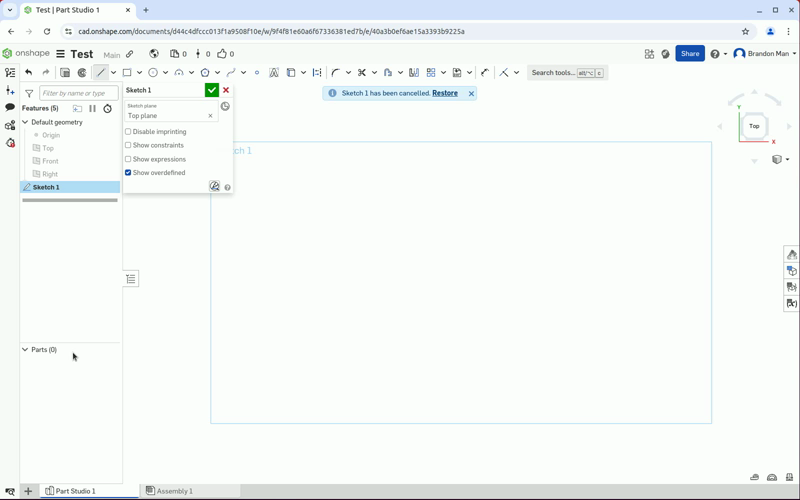
mouse_move(401, 380)
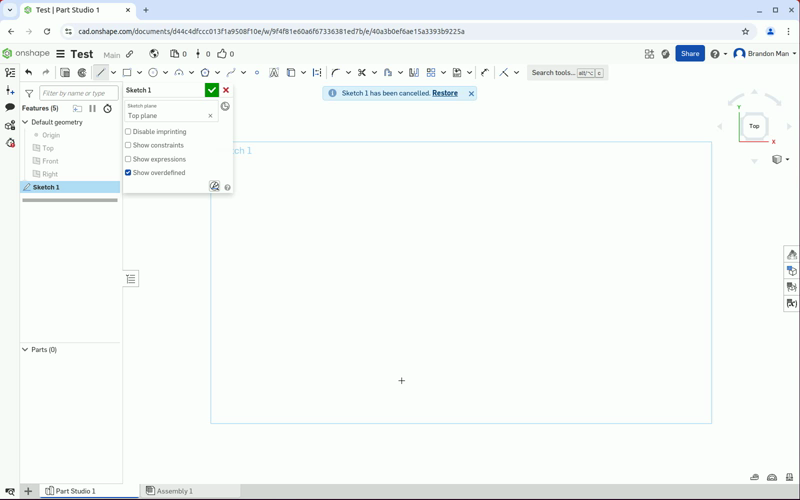
click(401, 380)
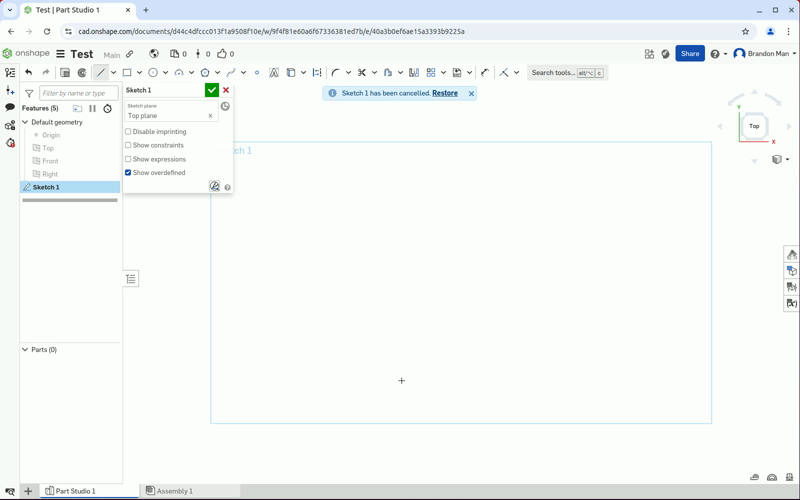
key_up(shift)
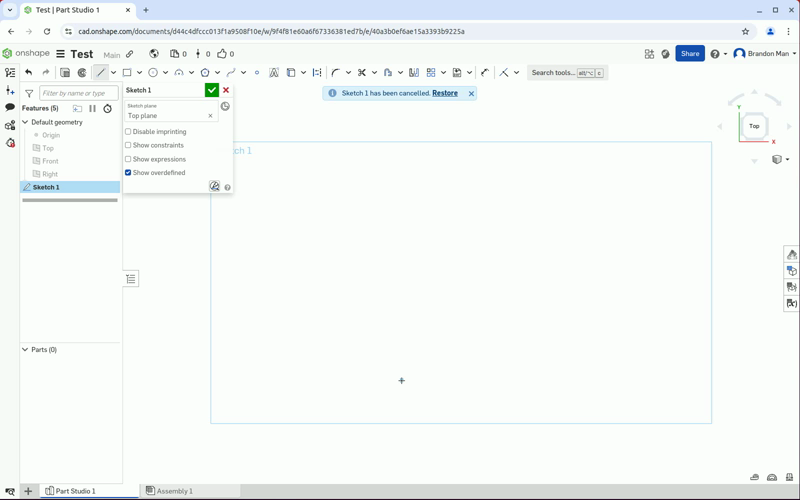
key_down(shift)
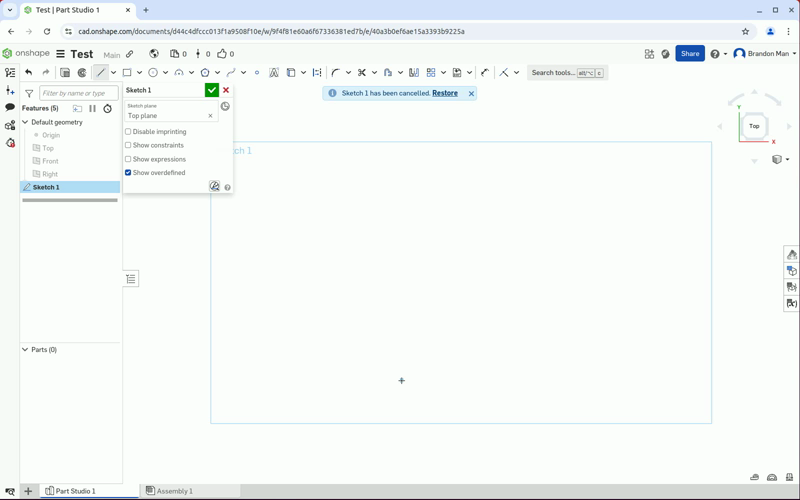
mouse_move(431, 380)
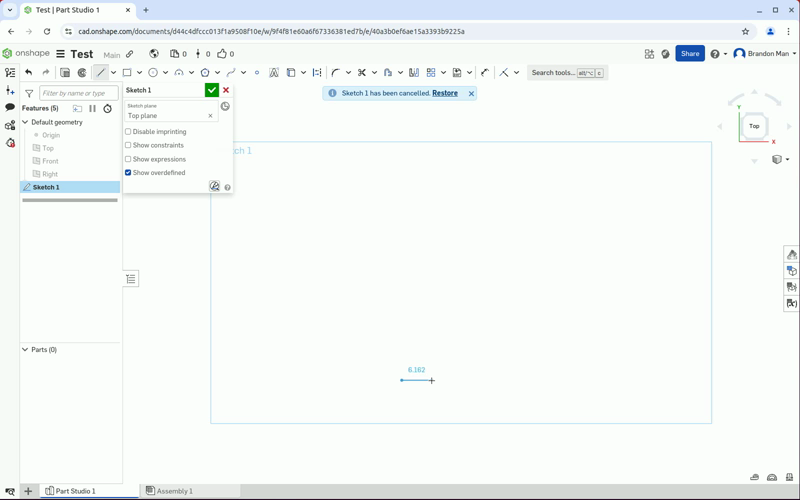
mouse_move(461, 380)
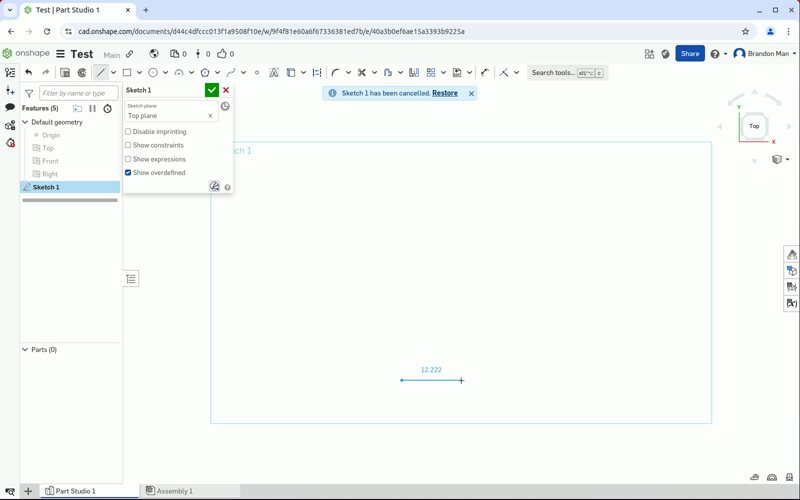
click(461, 380)
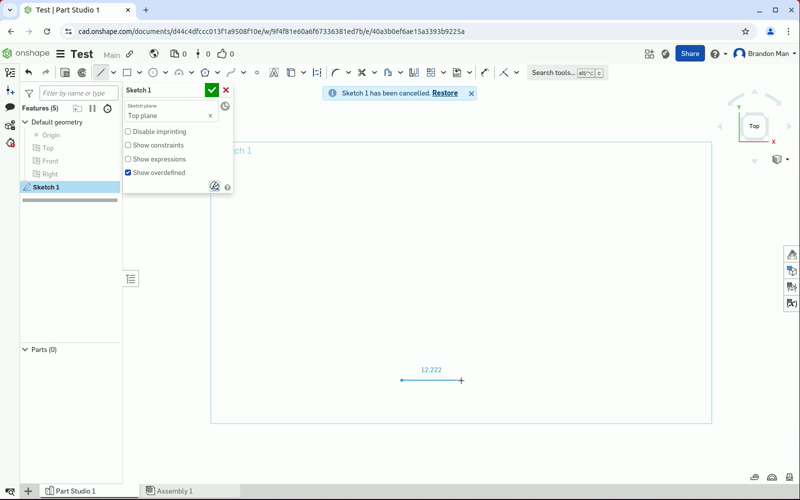
key_up(shift)
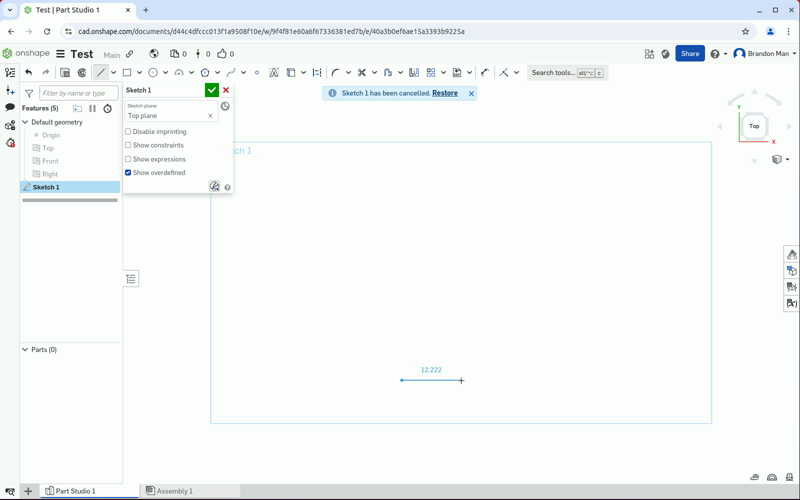
key_down(shift)
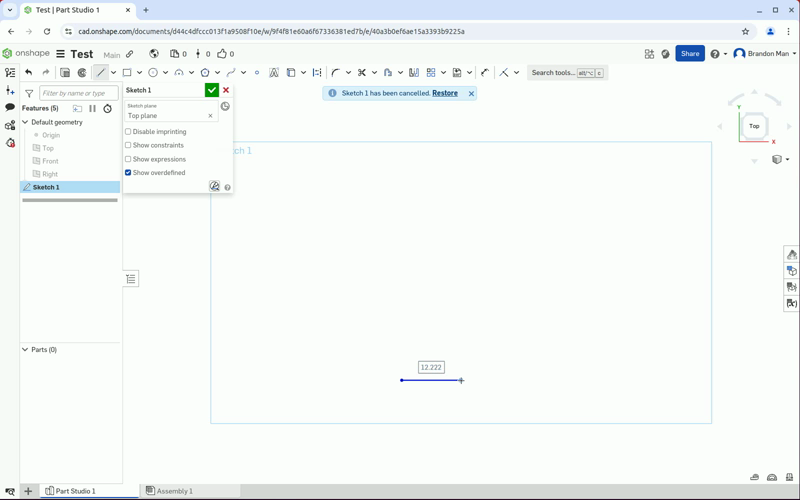
mouse_move(491, 380)
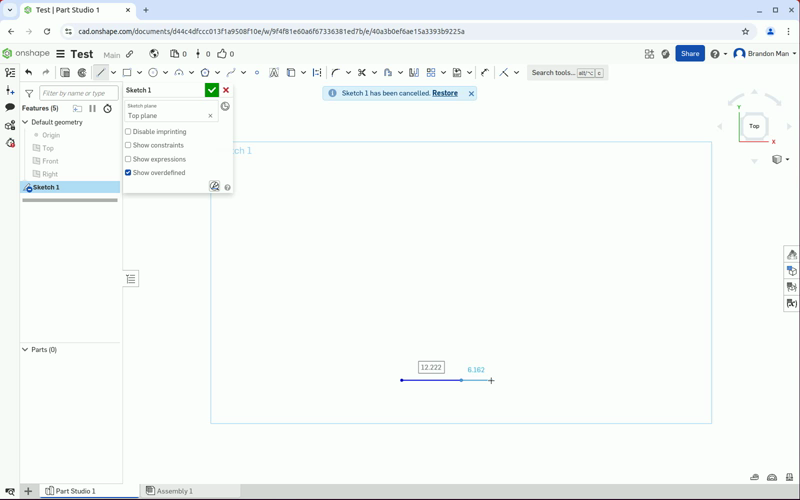
mouse_move(518, 380)
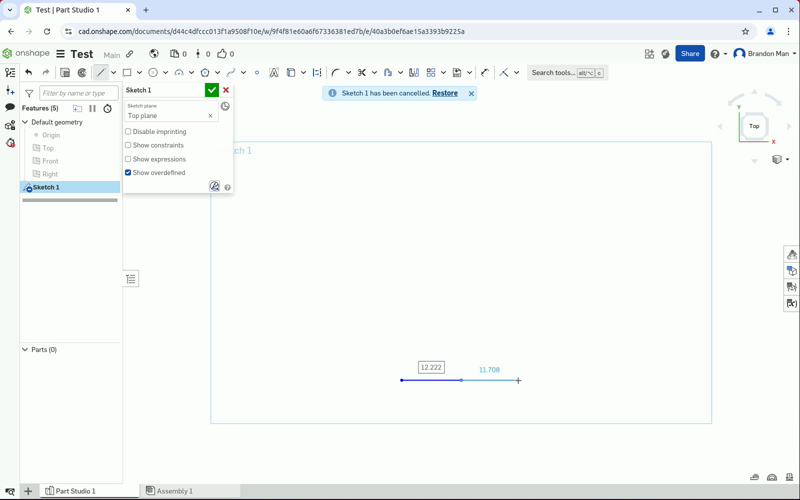
click(518, 380)
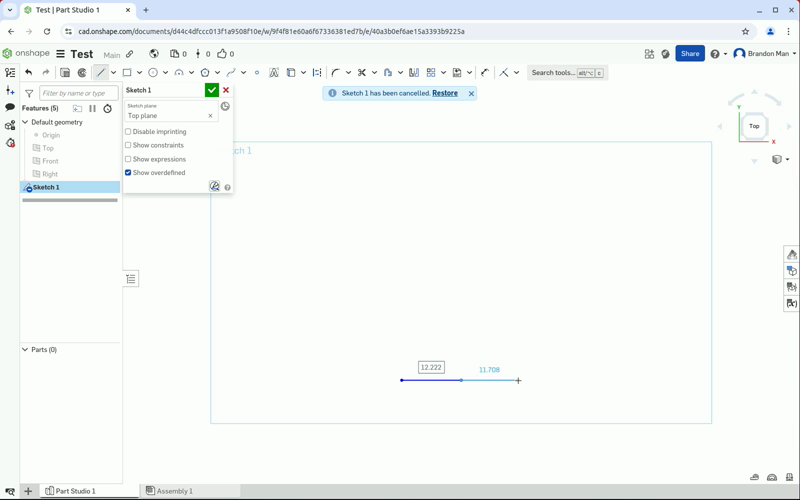
key_up(shift)
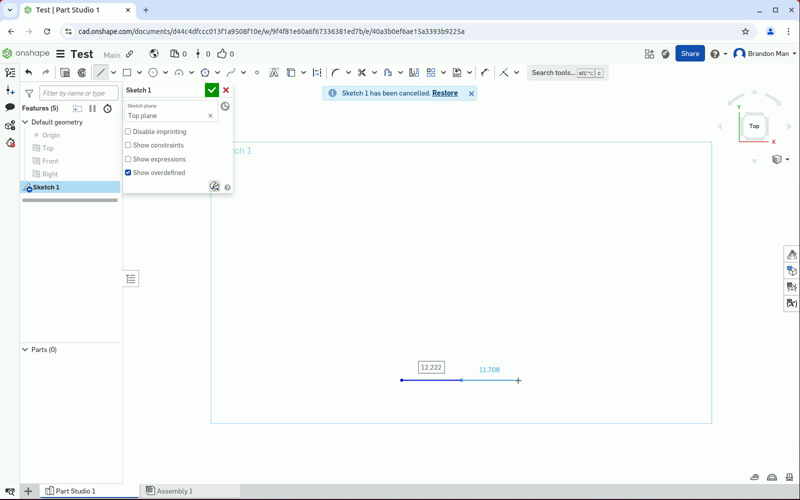
key_down(shift)
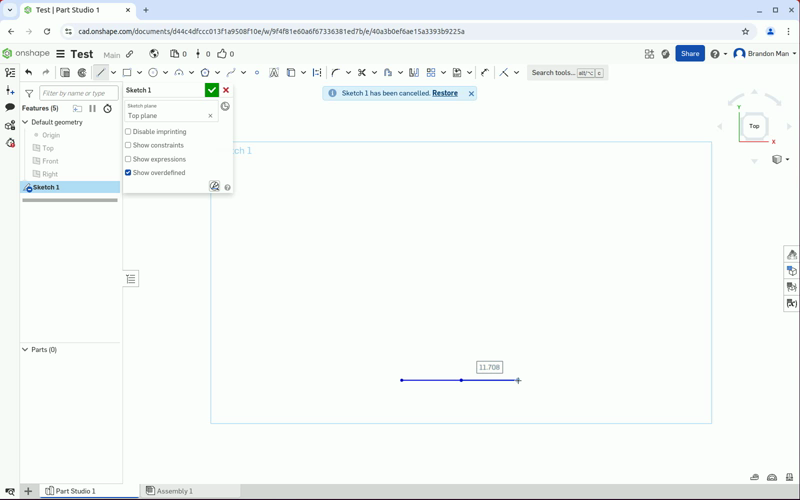
mouse_move(518, 282)
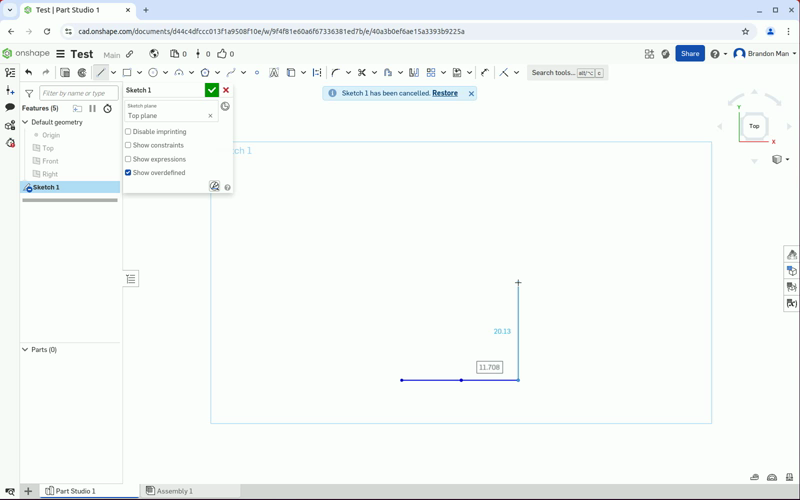
click(518, 282)
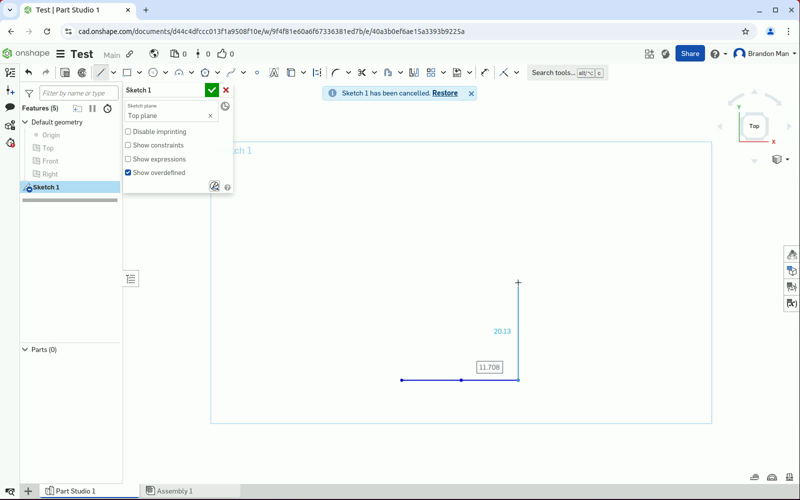
key_up(shift)
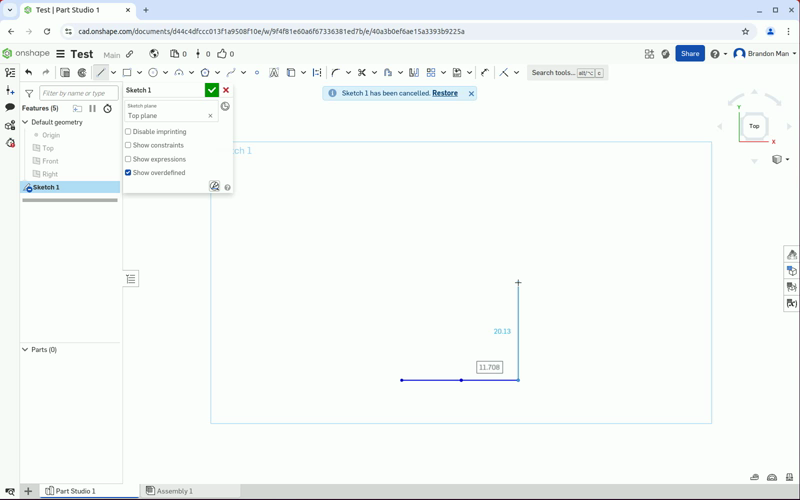
key_down(shift)
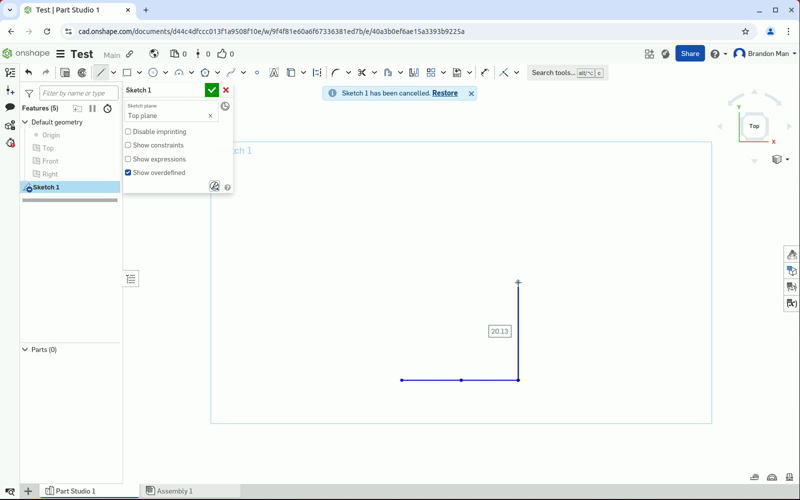
mouse_move(518, 186)
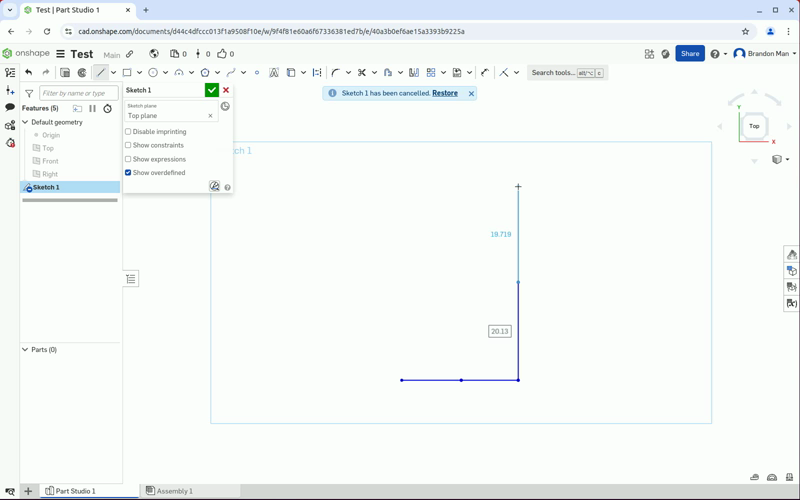
click(518, 186)
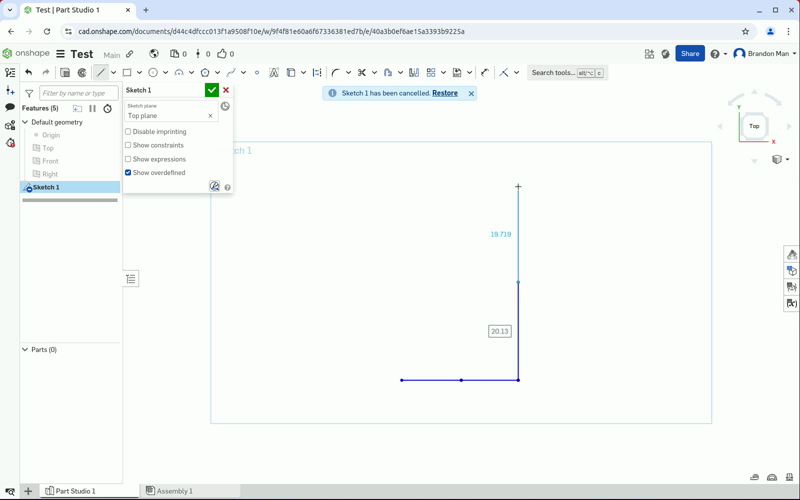
key_up(shift)
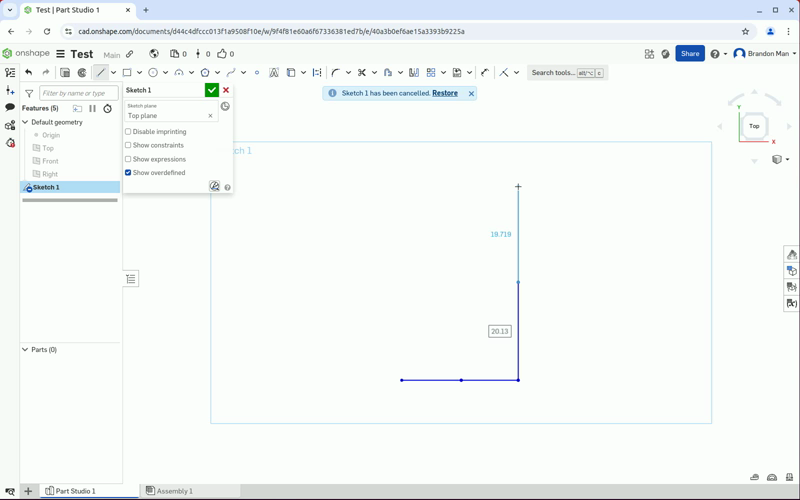
key_down(shift)
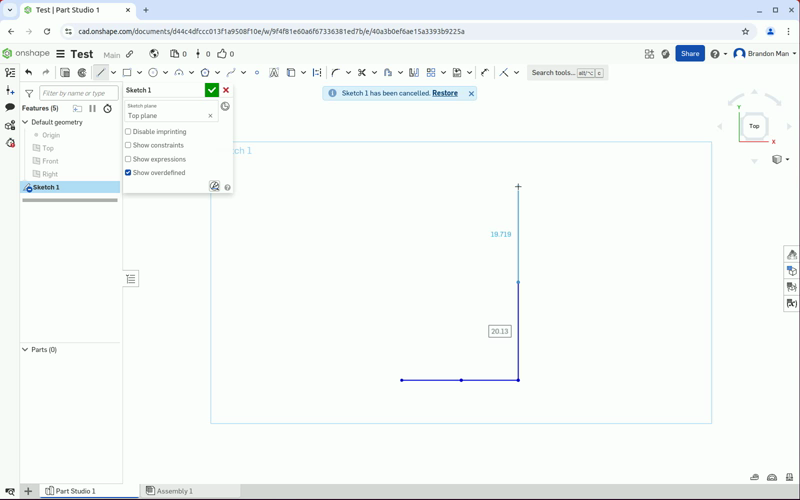
mouse_move(548, 186)
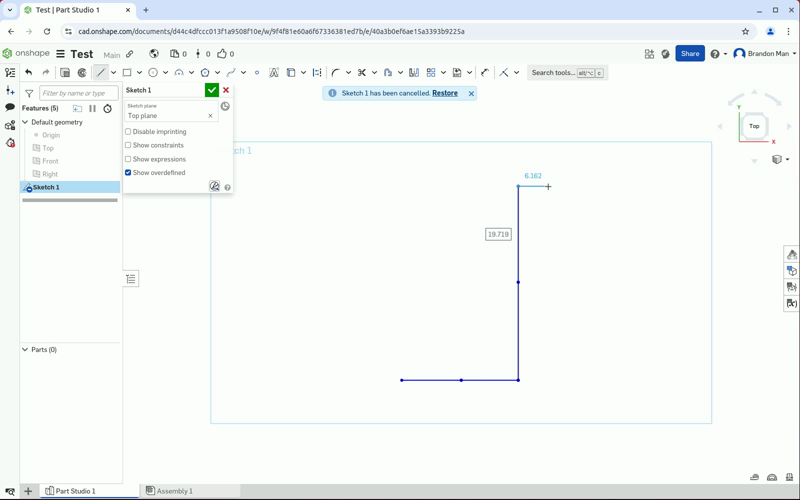
mouse_move(461, 186)
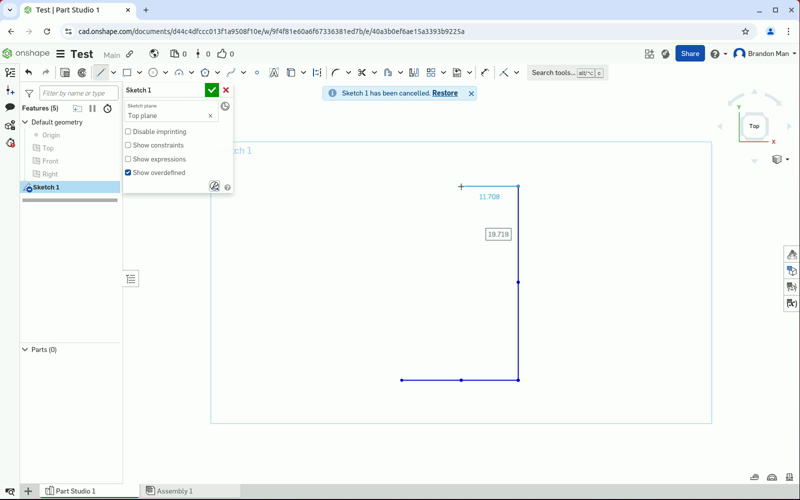
click(461, 186)
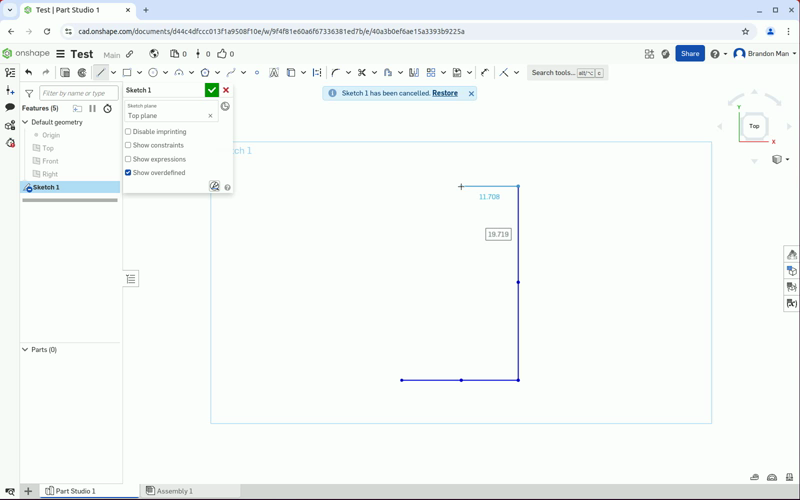
key_up(shift)
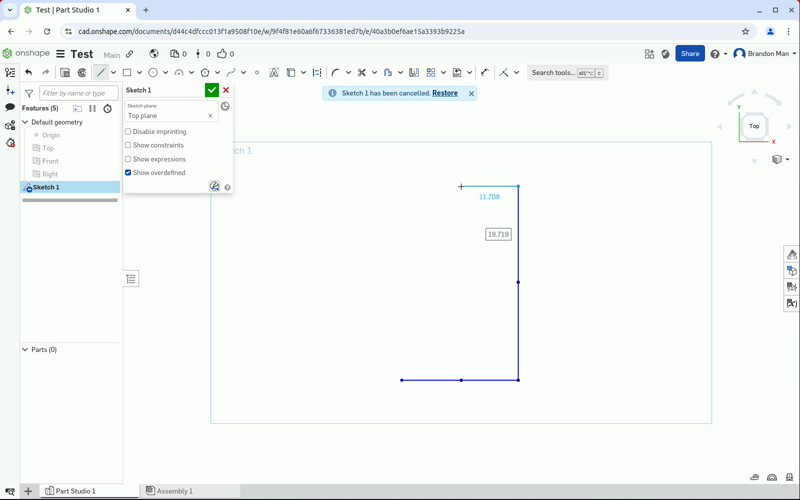
key_down(shift)
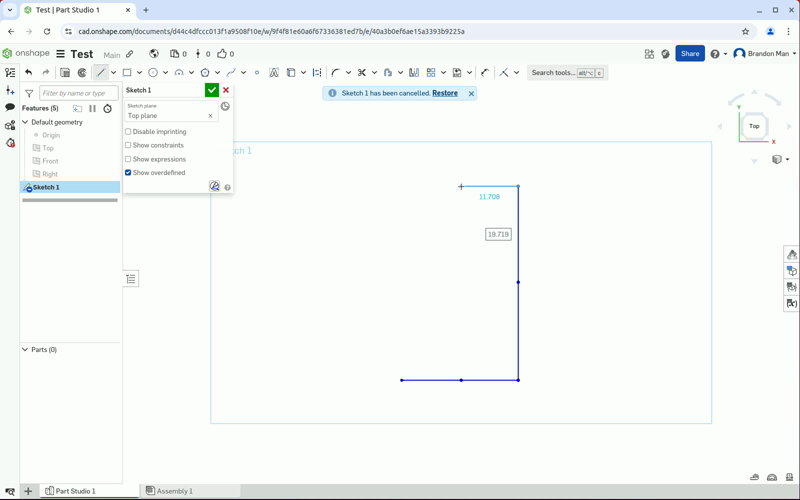
mouse_move(491, 186)
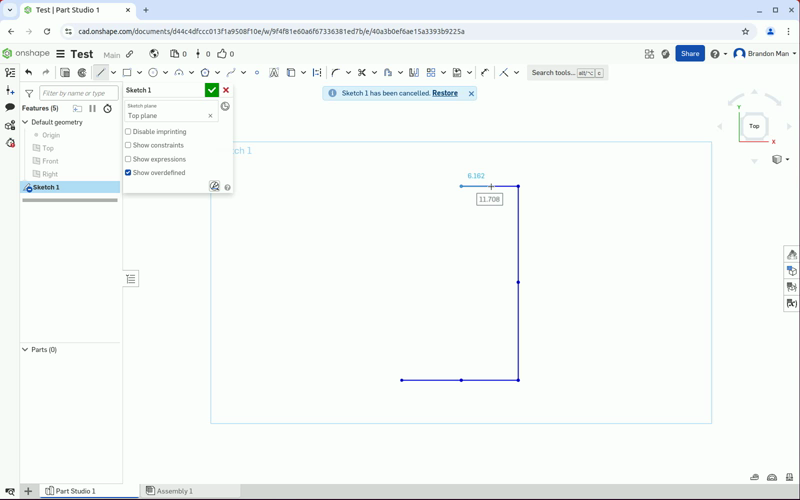
mouse_move(401, 186)
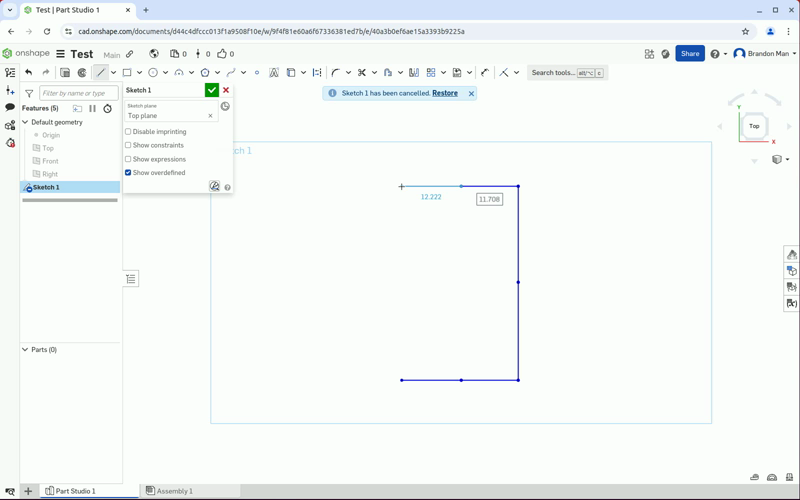
click(401, 186)
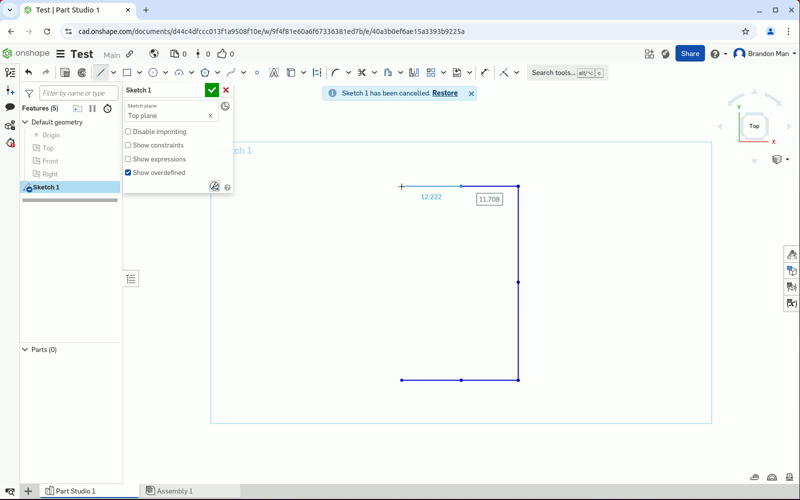
key_up(shift)
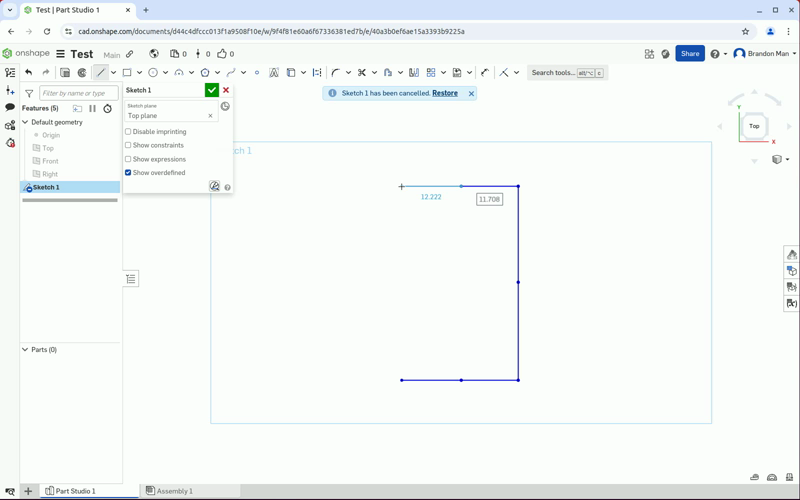
key_down(shift)
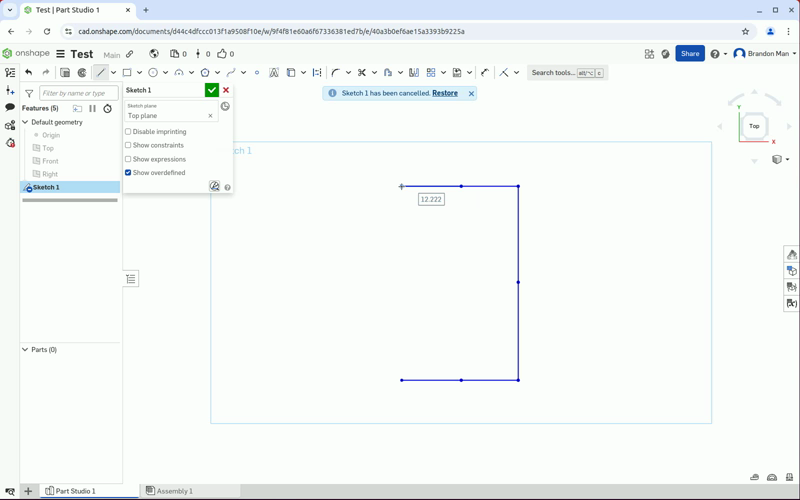
mouse_move(401, 282)
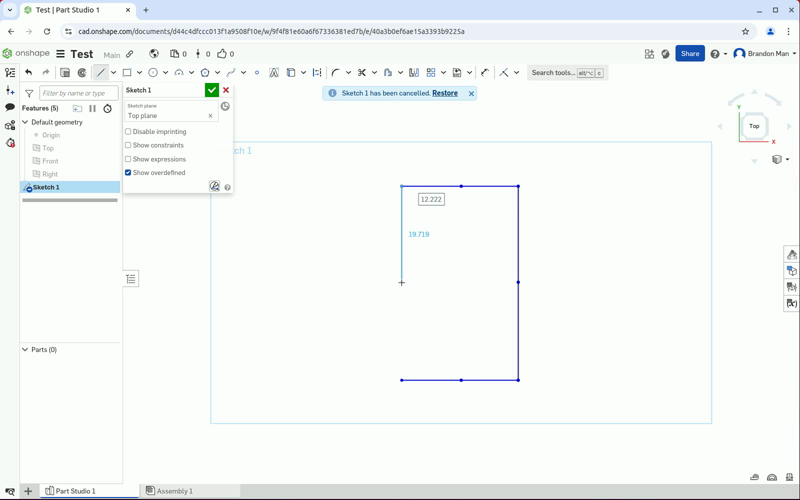
click(401, 282)
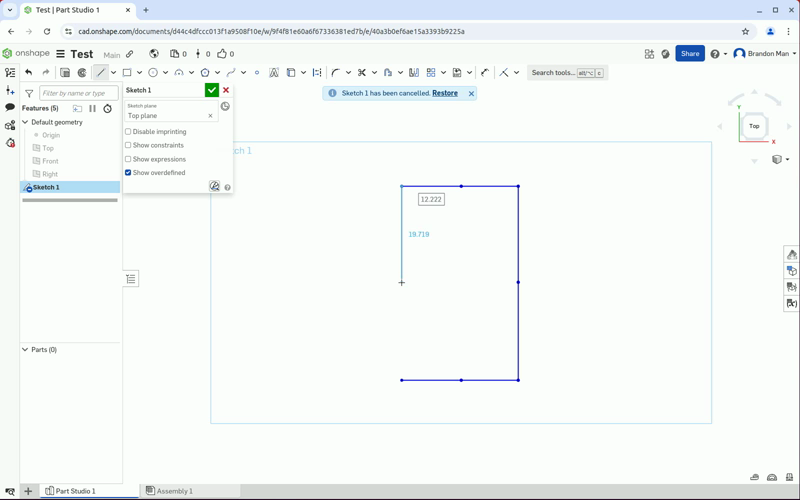
key_up(shift)
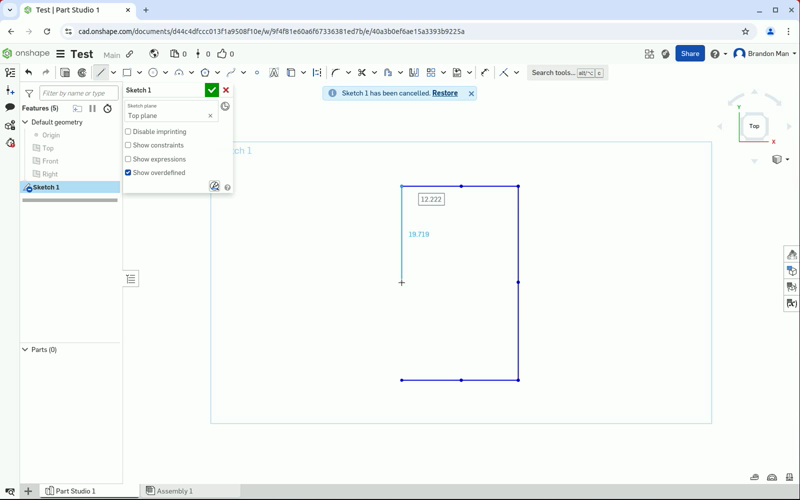
key_down(shift)
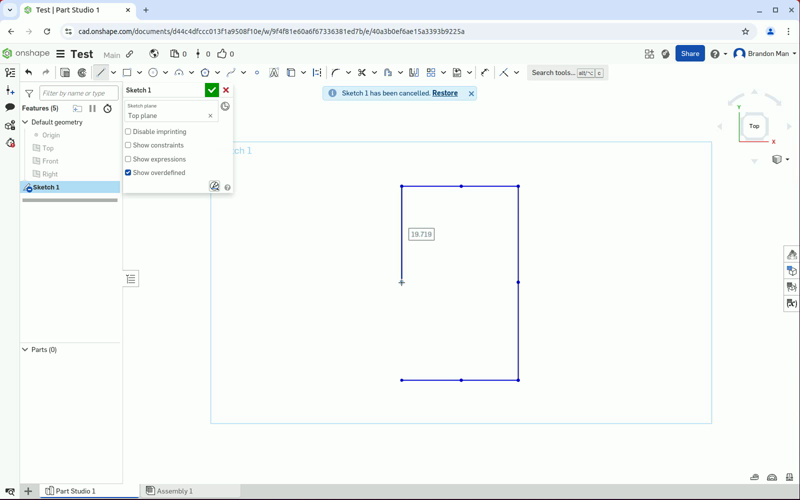
mouse_move(401, 380)
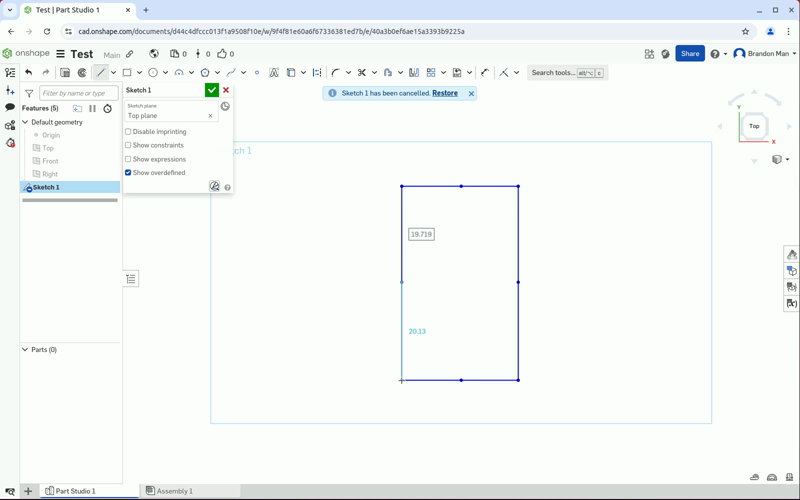
key_up(shift)
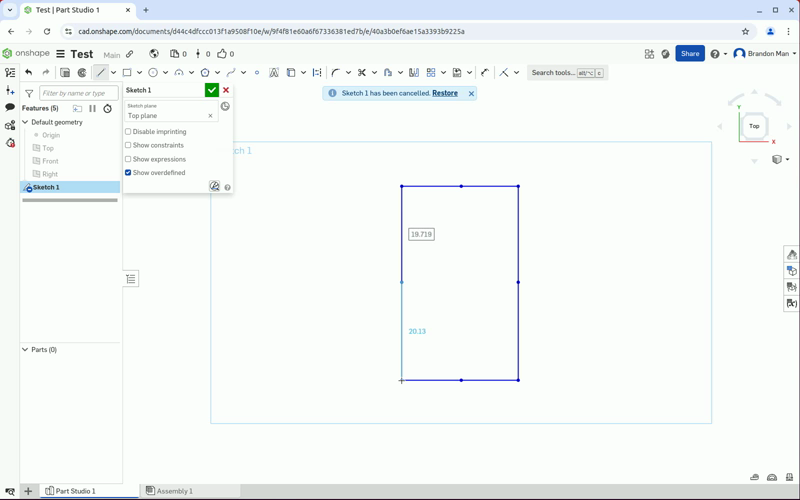
click(401, 380)
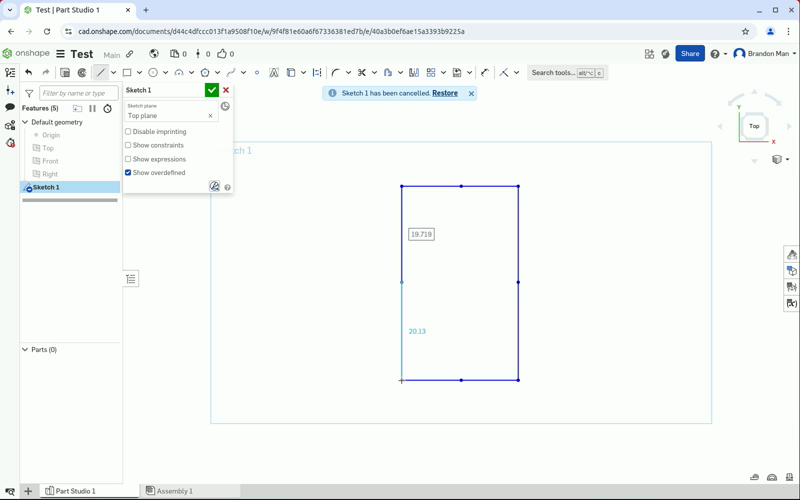
key(esc)
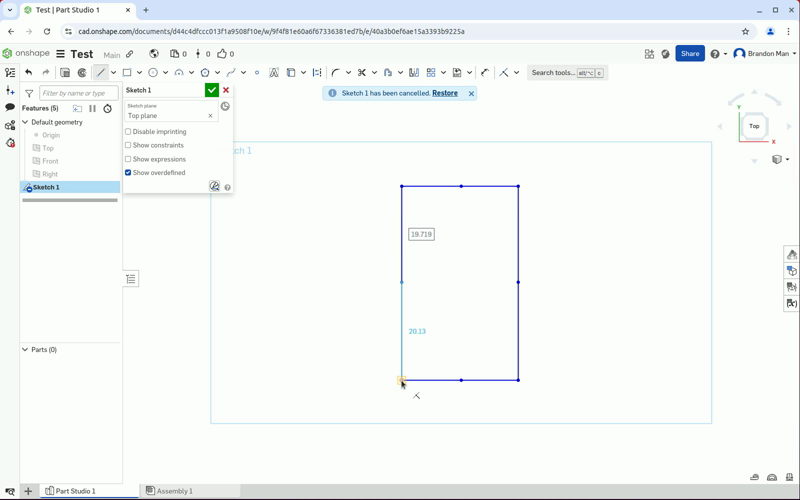
mouse_move(454, 248)
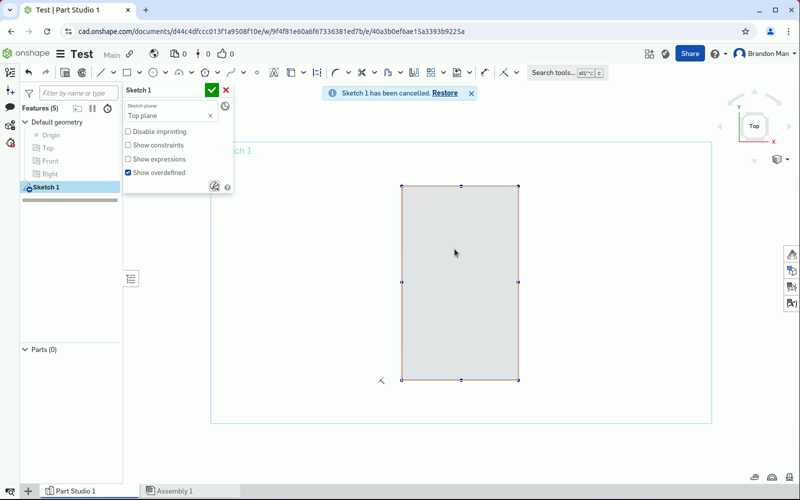
click(454, 248)
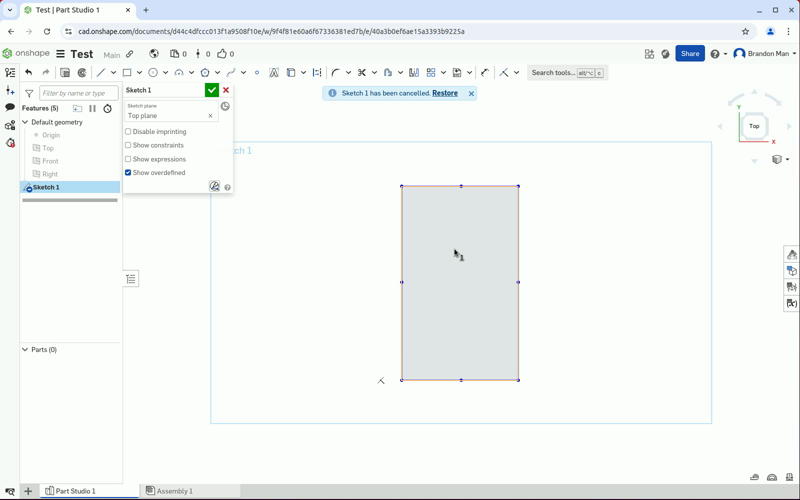
mouse_move(73, 352)
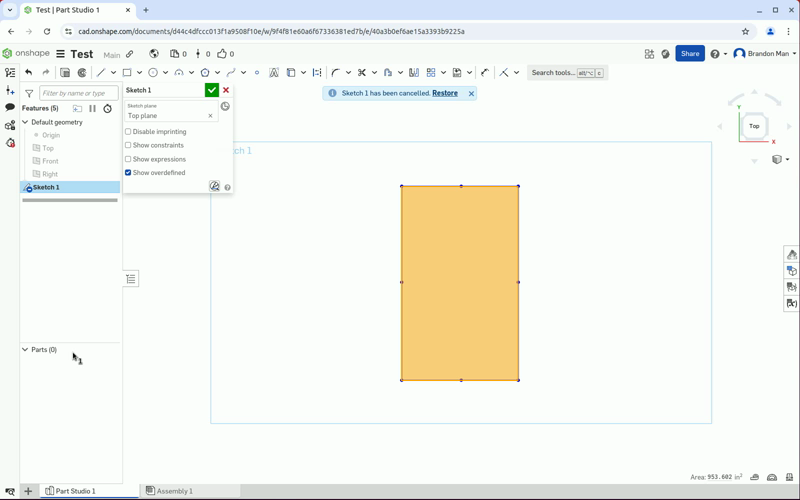
key(shift+y)
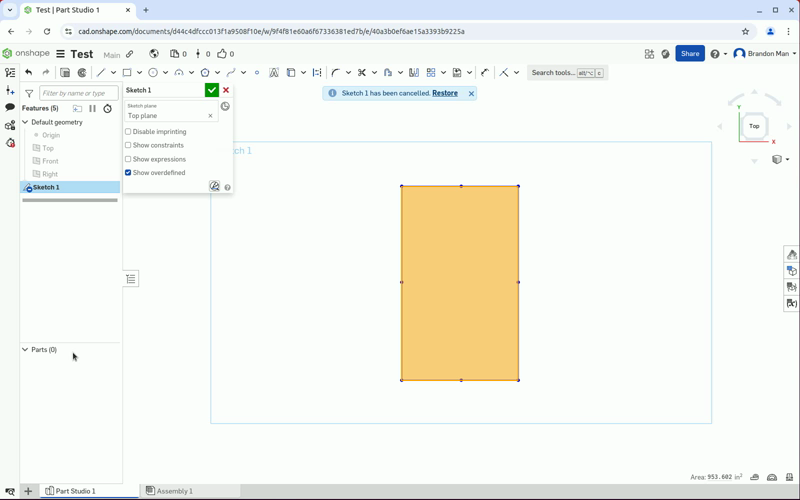
key(shift+e)
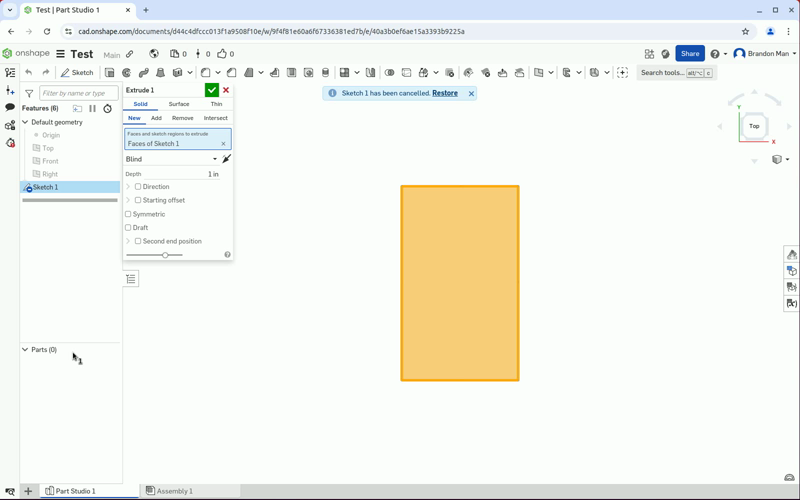
mouse_move(143, 106)
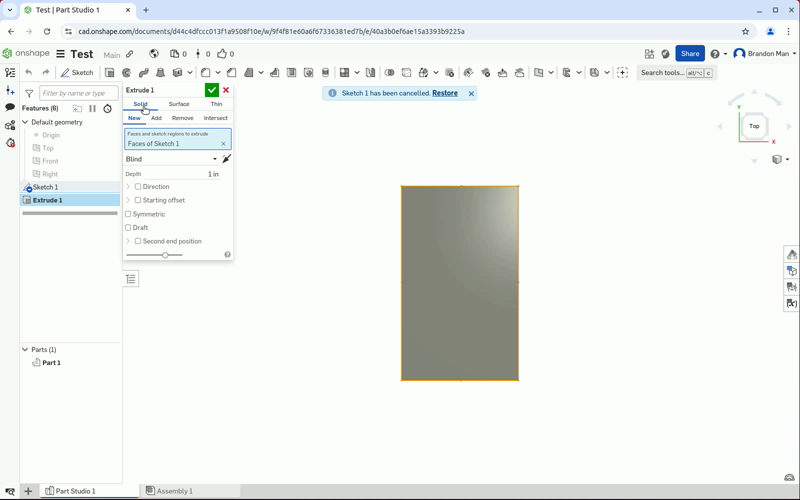
click(143, 106)
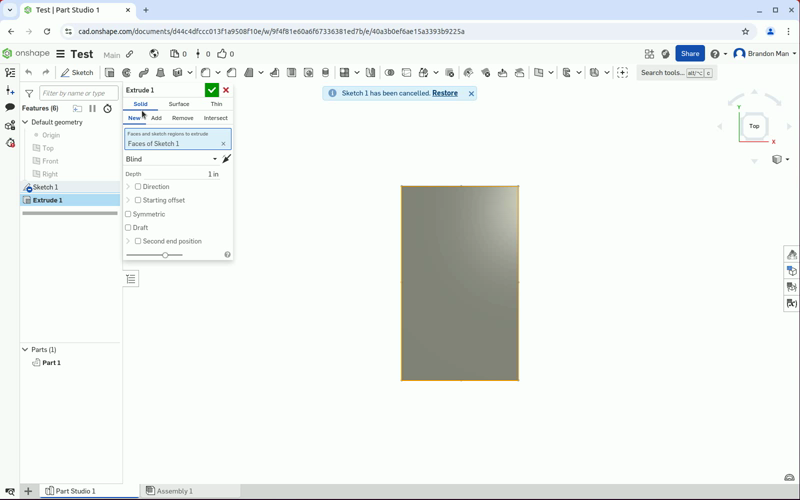
mouse_move(137, 120)
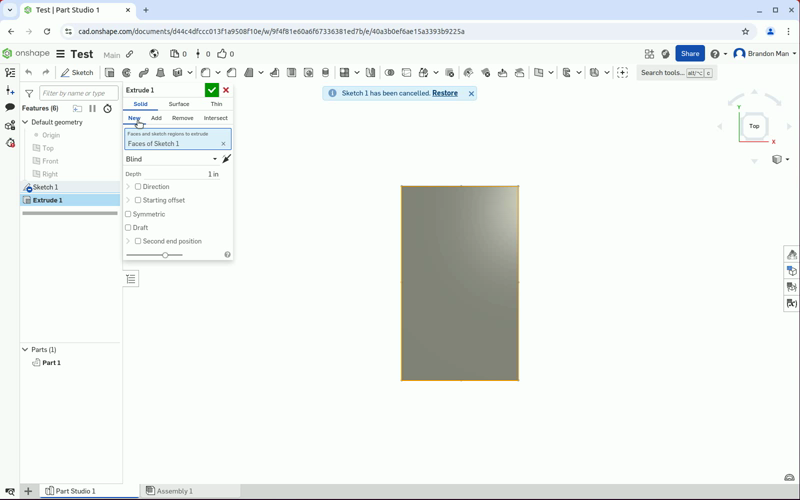
click(137, 120)
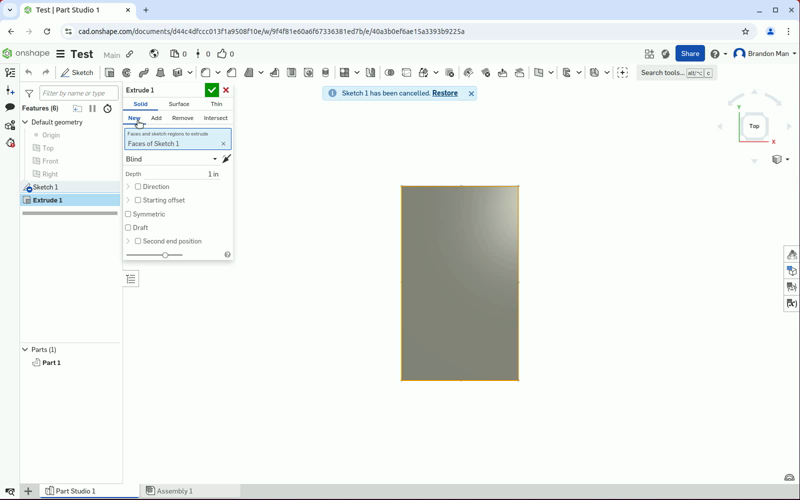
key(tab, 4)
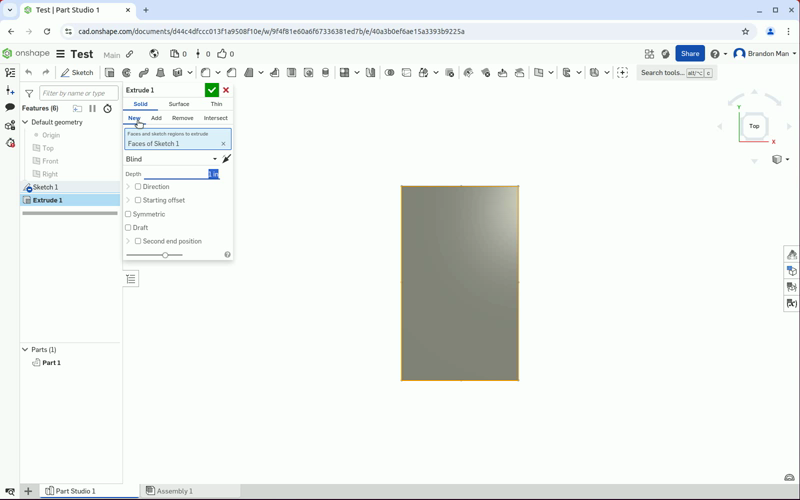
text(0.722)
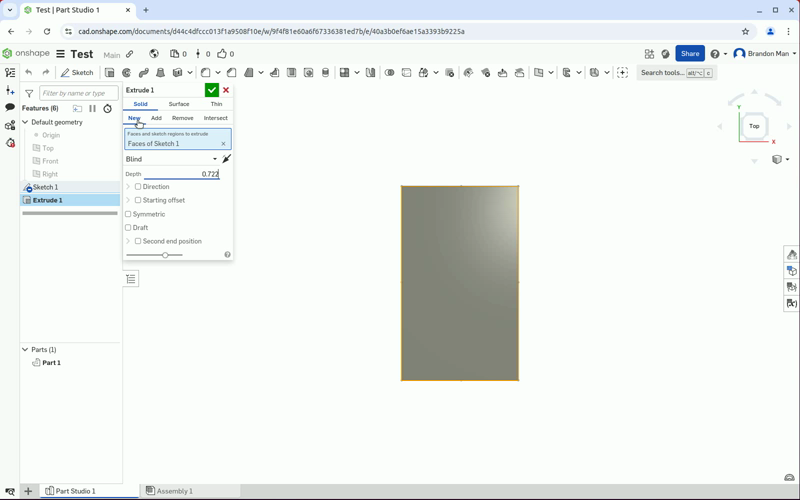
key(enter)
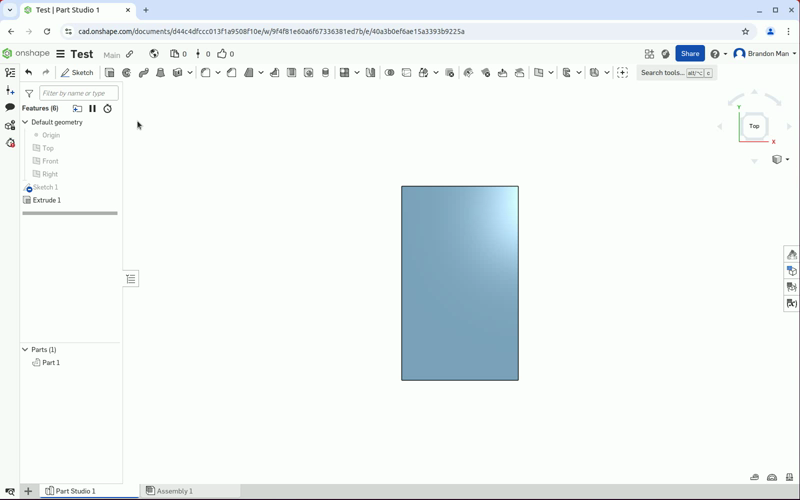
key(shift+h)
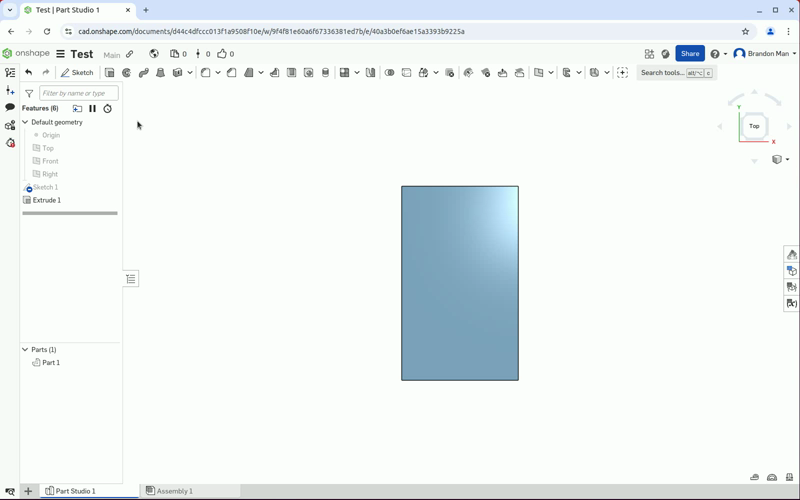
key(shift+h)
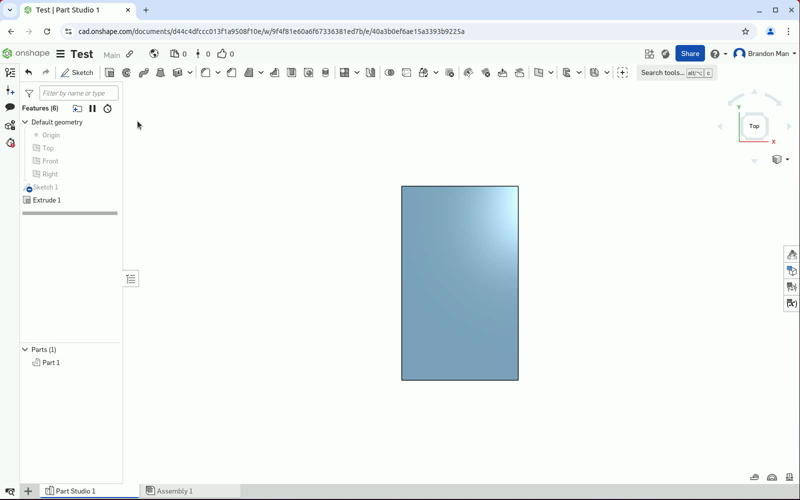
mouse_move(73, 189)
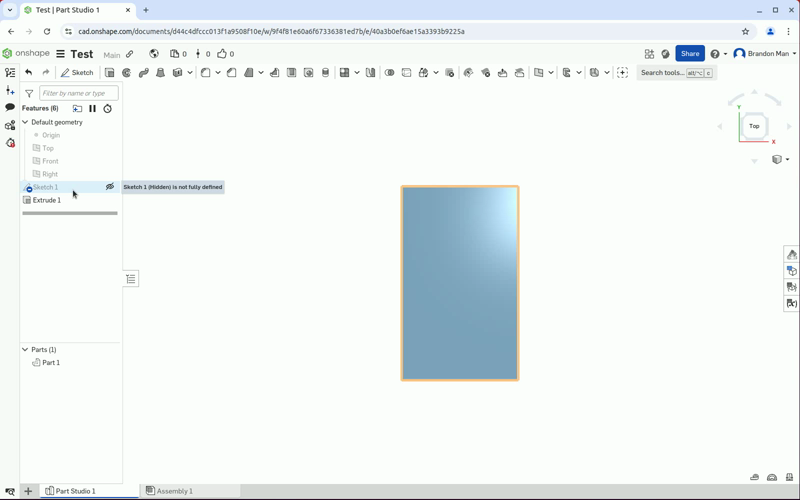
click(73, 189)
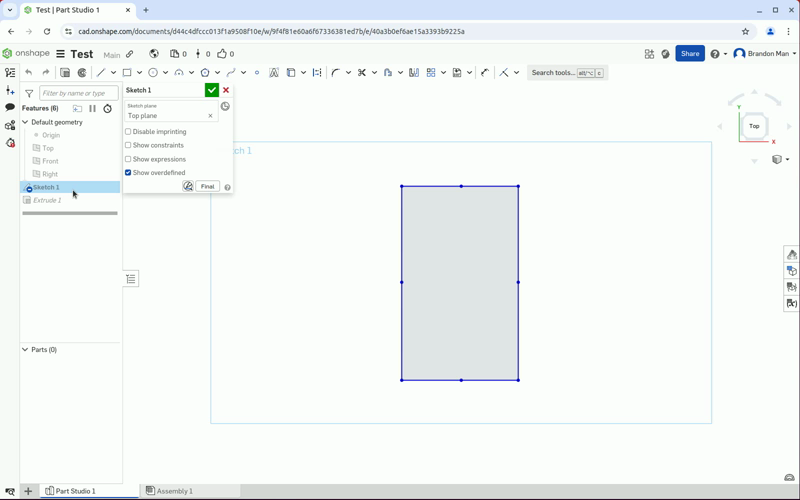
mouse_move(229, 92)
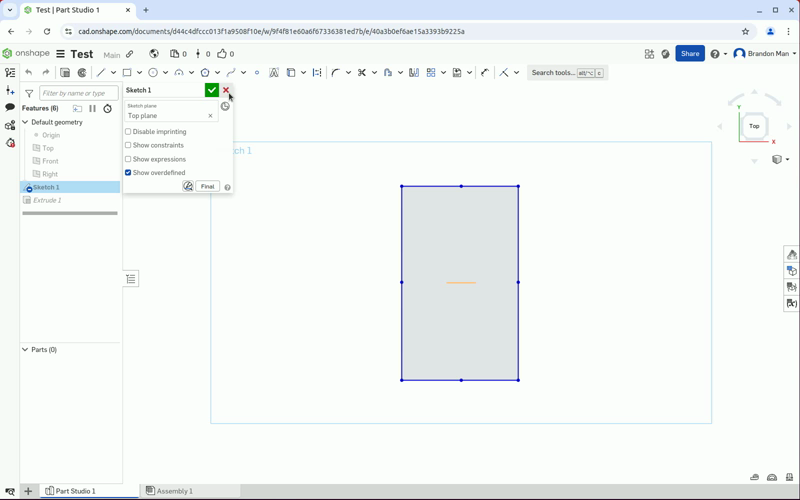
click(229, 92)
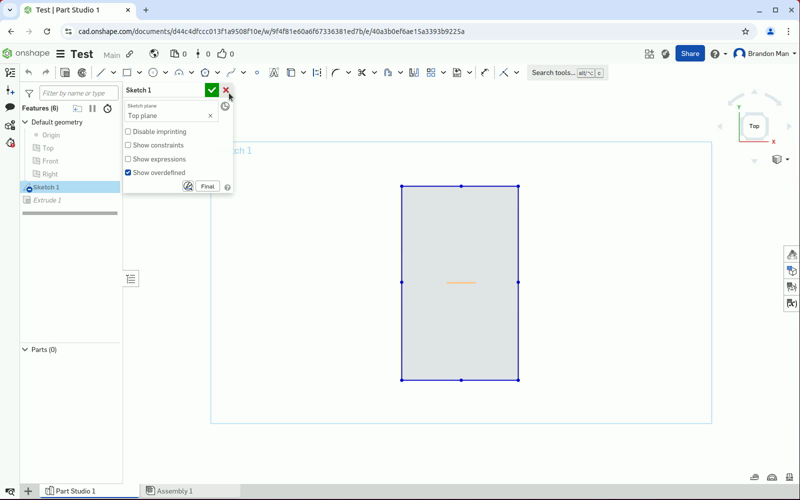
key(shift+s)
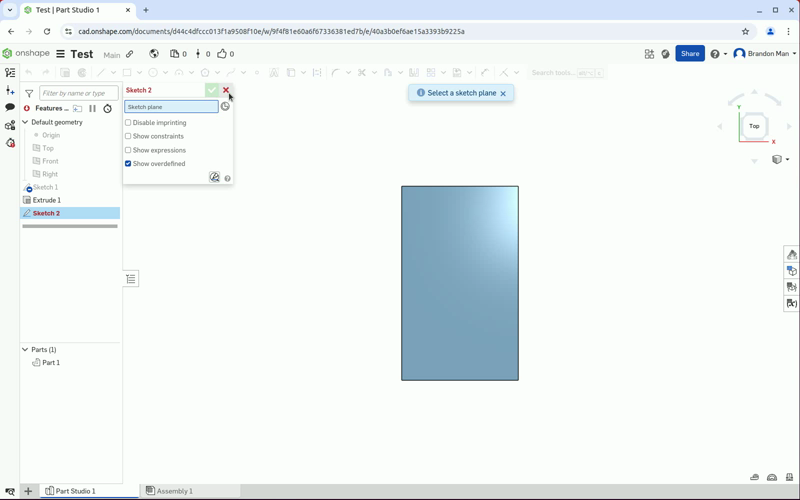
mouse_move(73, 150)
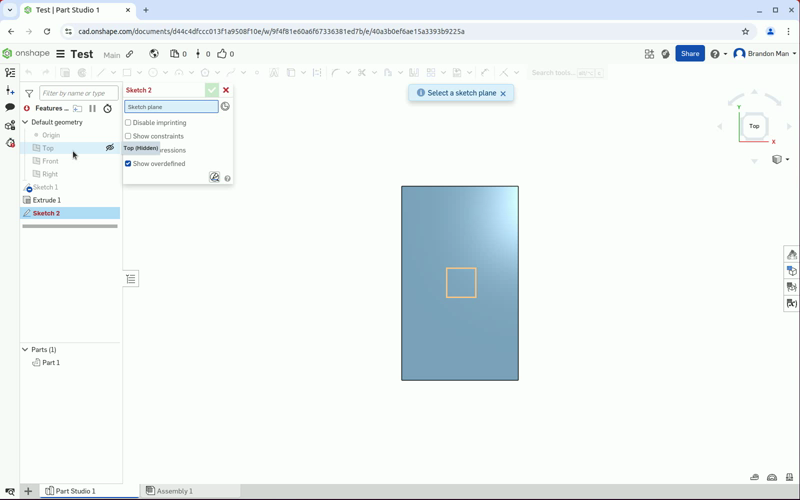
click(73, 150)
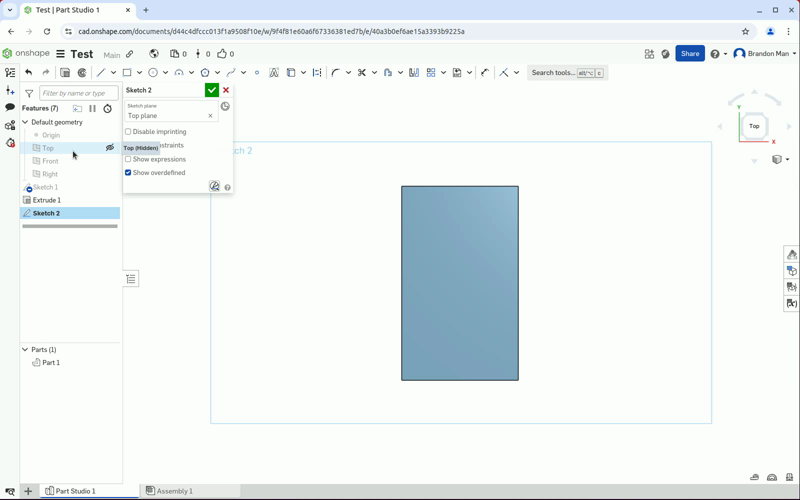
mouse_move(73, 352)
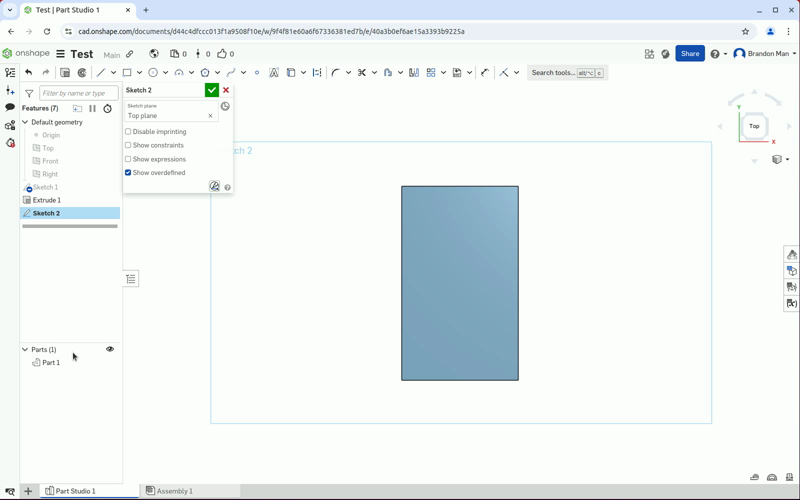
key(y)
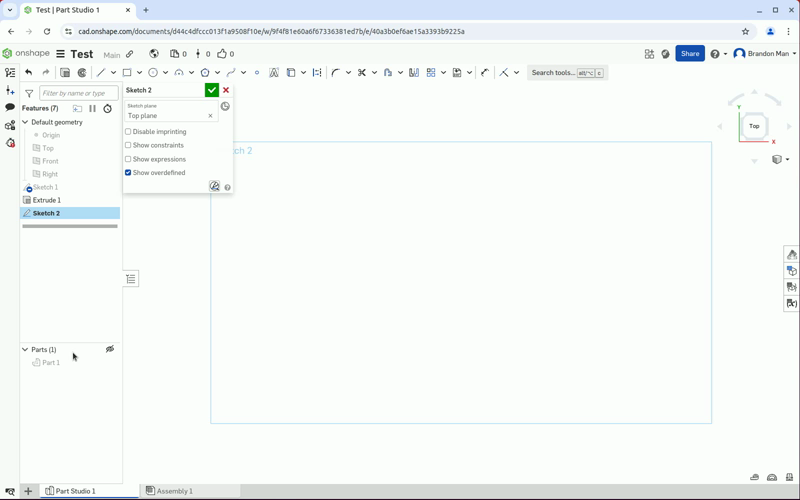
key(l)
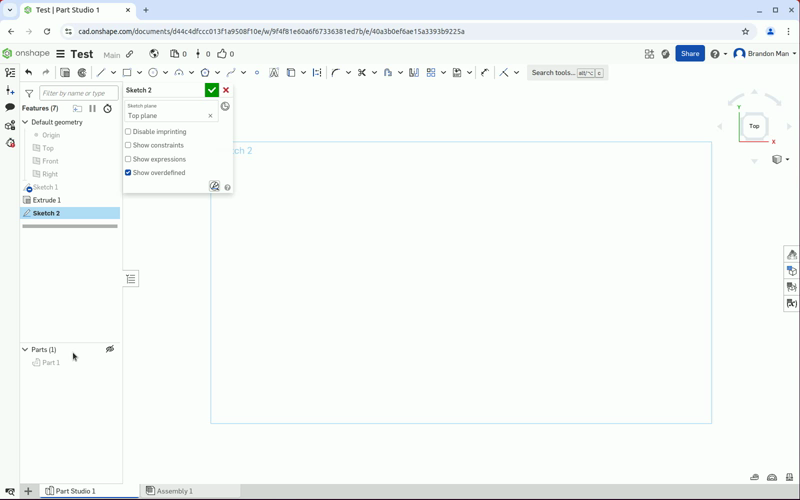
key_down(shift)
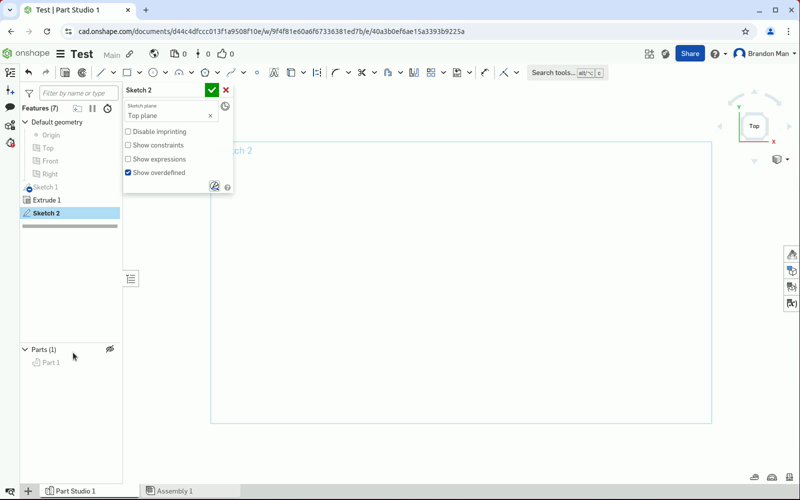
mouse_move(538, 231)
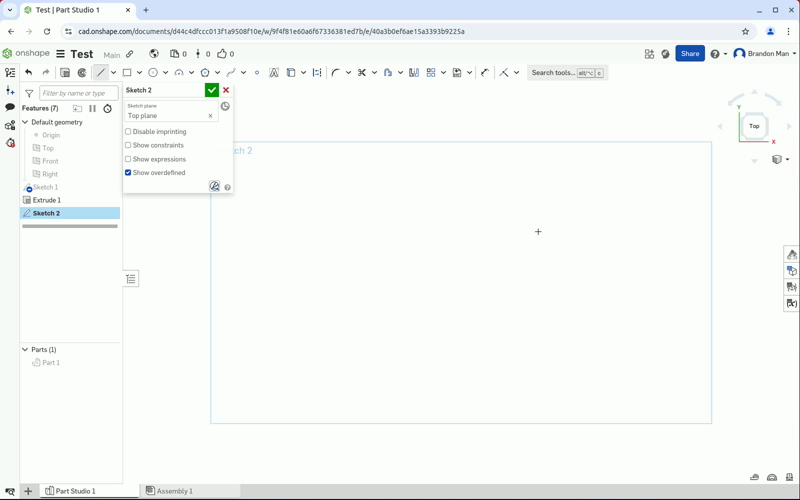
click(538, 231)
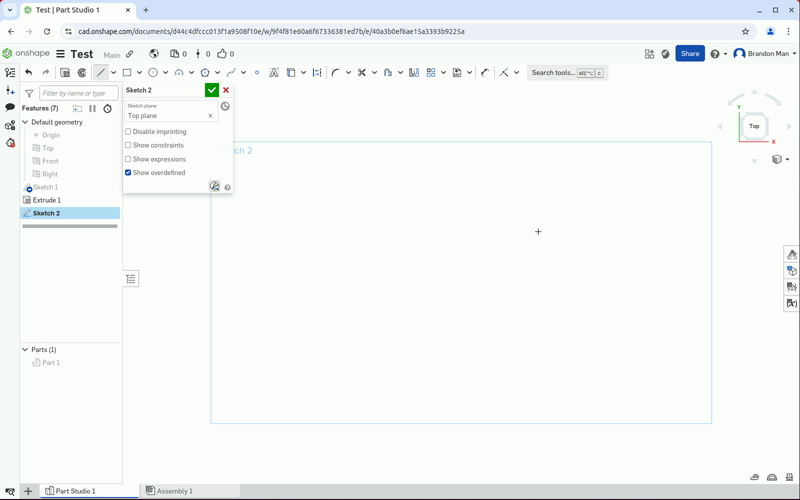
key_up(shift)
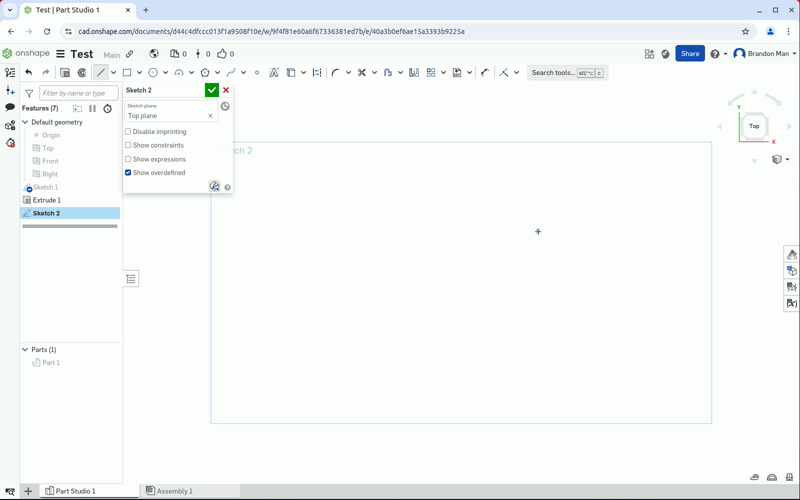
key_down(shift)
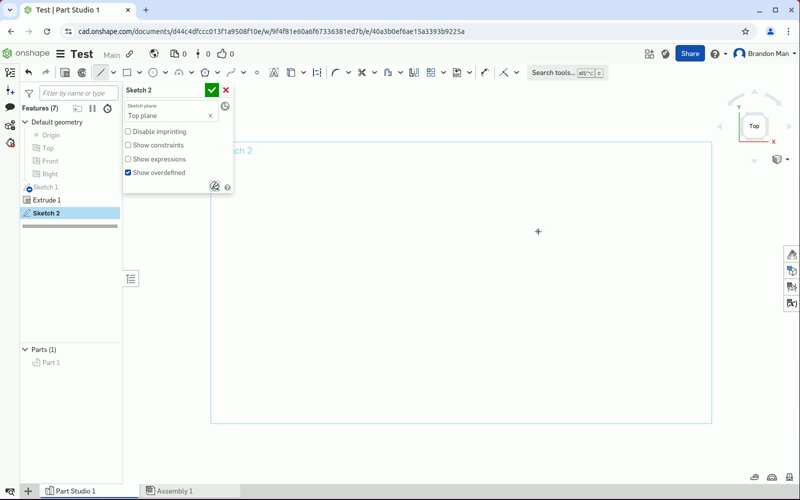
mouse_move(568, 231)
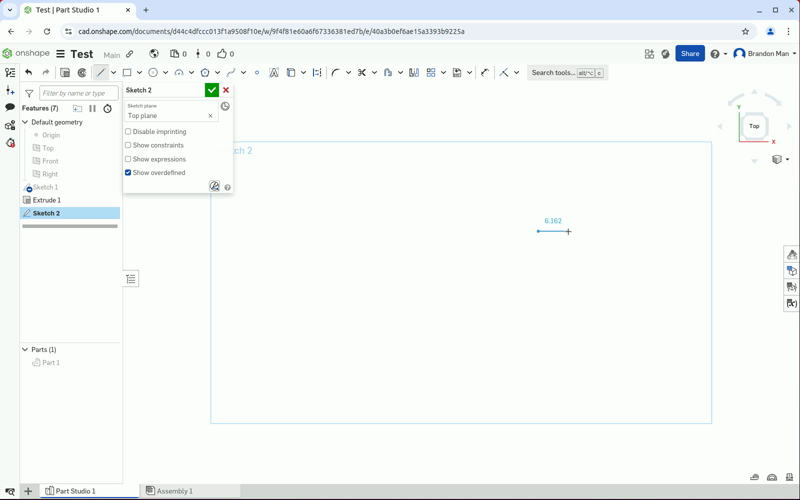
mouse_move(574, 231)
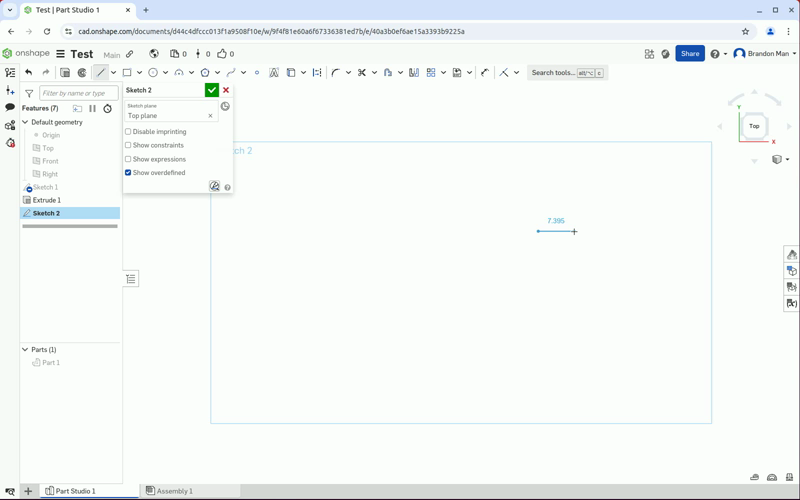
click(574, 231)
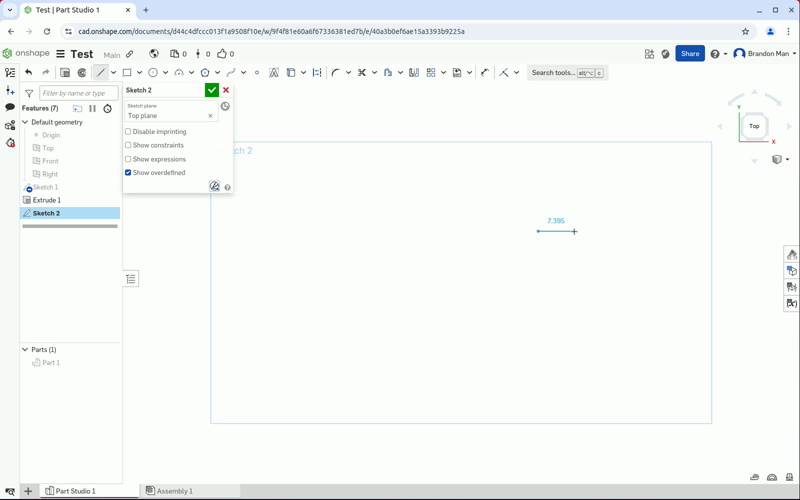
key_up(shift)
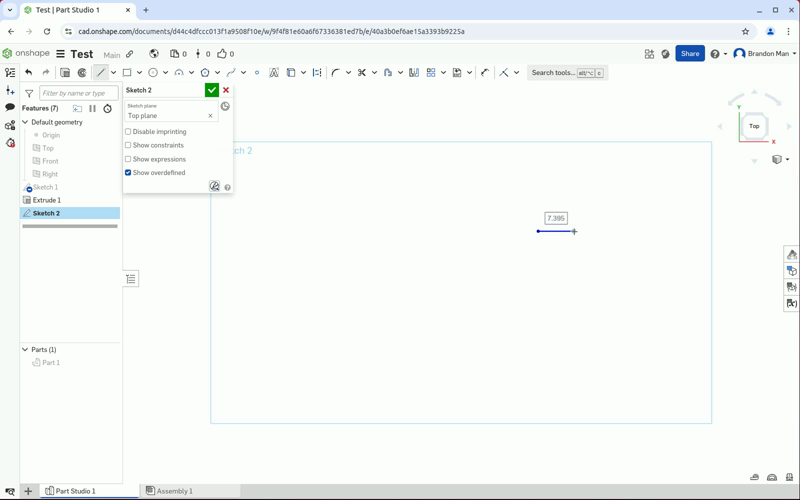
key_down(shift)
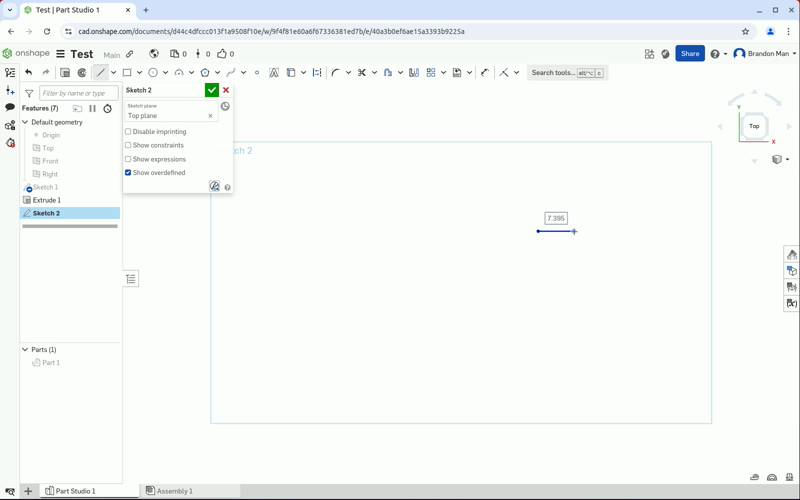
mouse_move(589, 231)
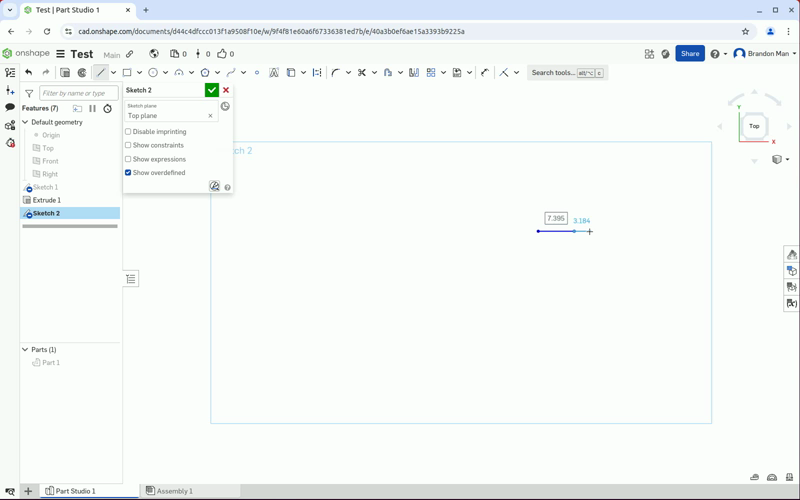
mouse_move(574, 195)
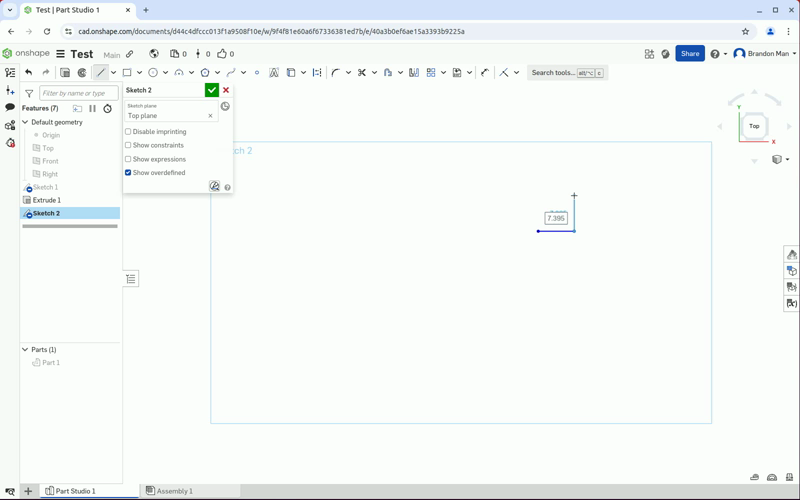
click(574, 195)
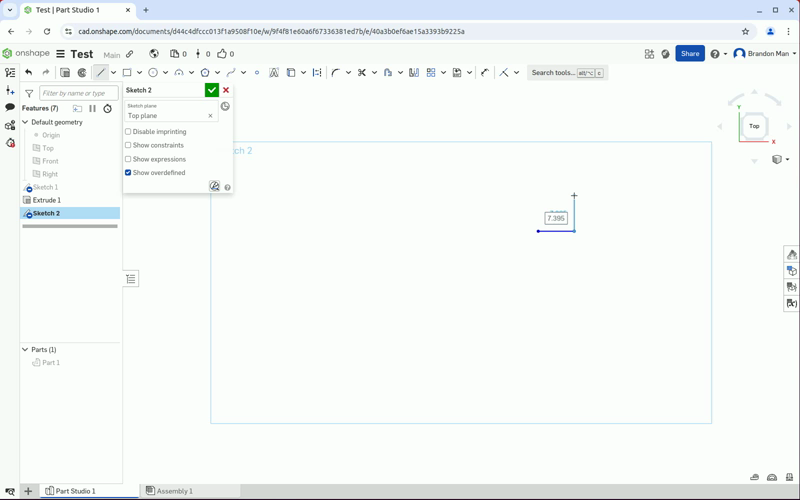
key_up(shift)
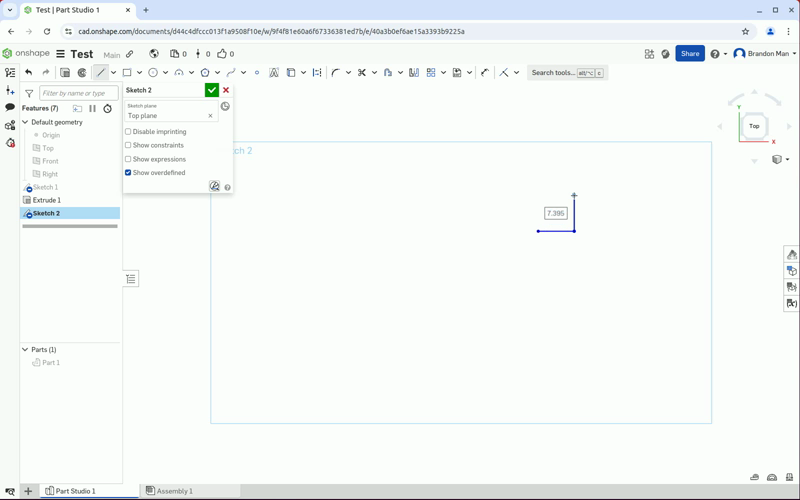
key_down(shift)
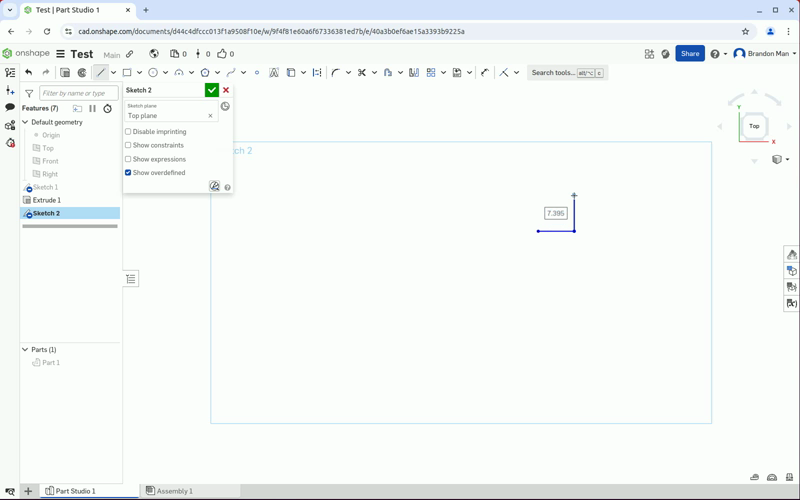
mouse_move(589, 195)
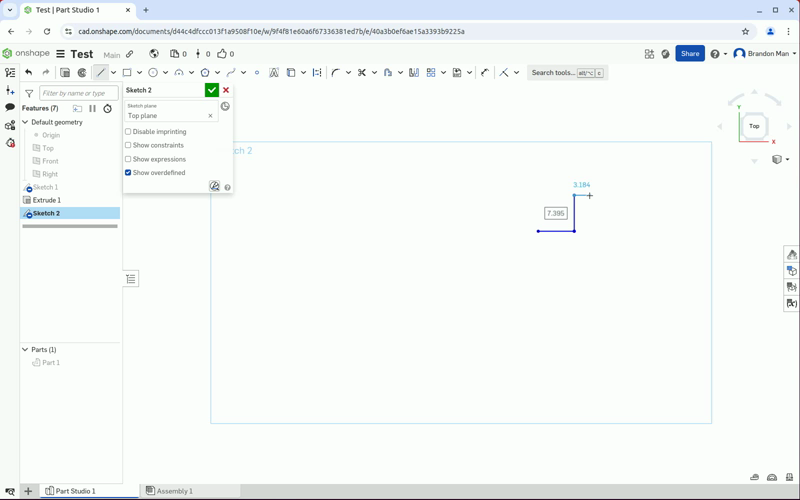
mouse_move(538, 195)
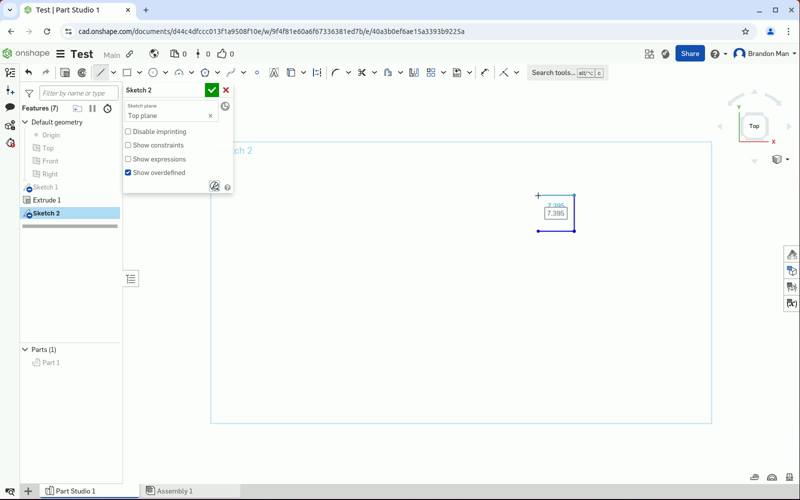
click(538, 195)
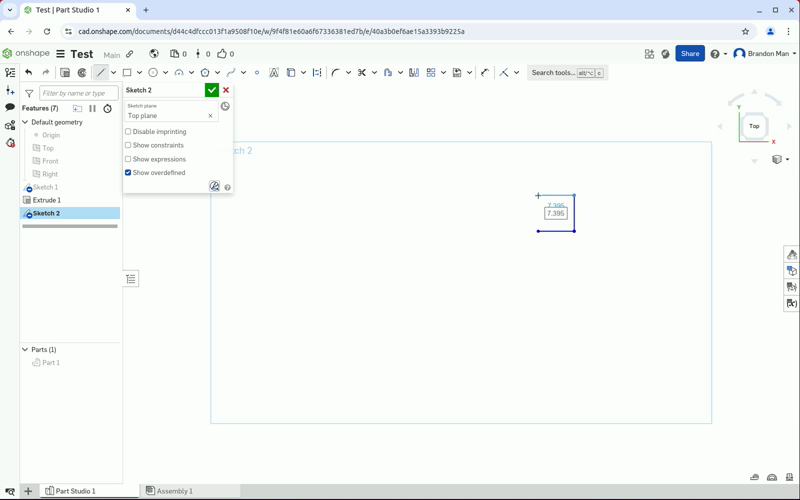
key_up(shift)
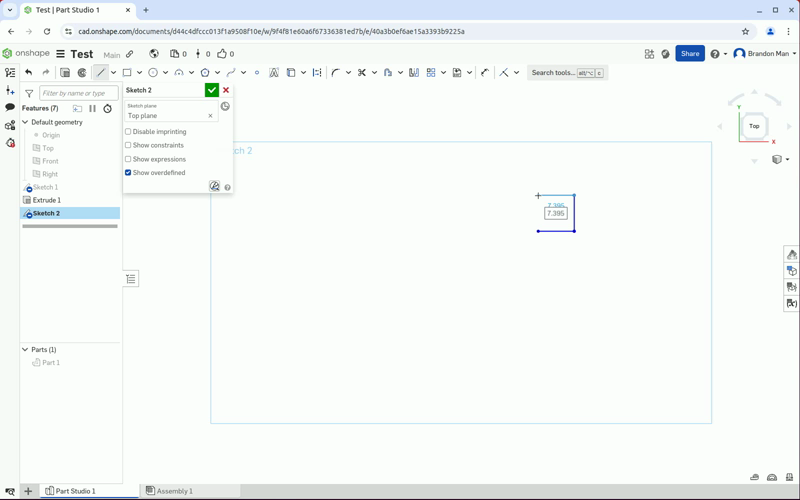
mouse_move(568, 195)
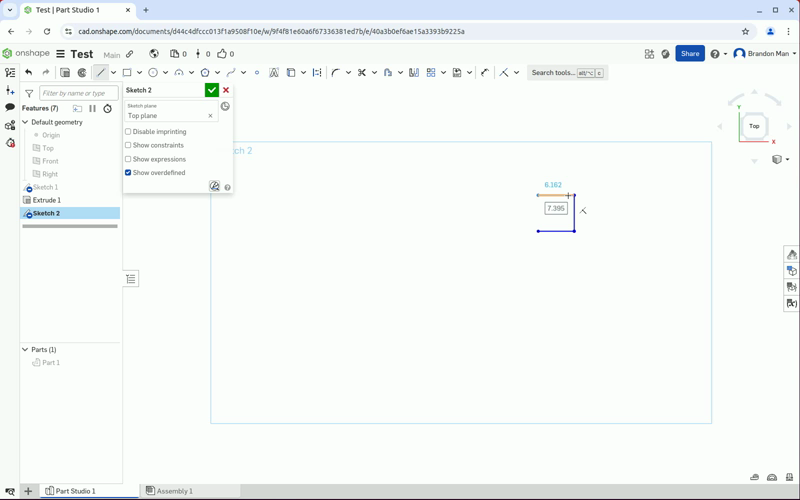
key_down(shift)
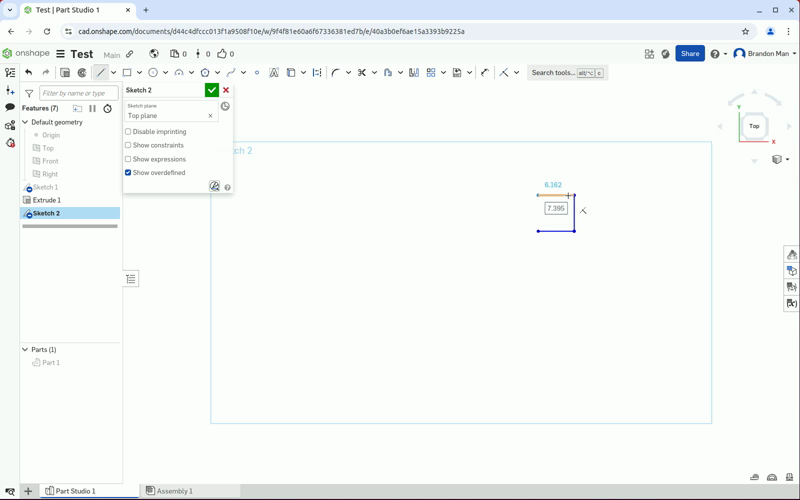
mouse_move(538, 231)
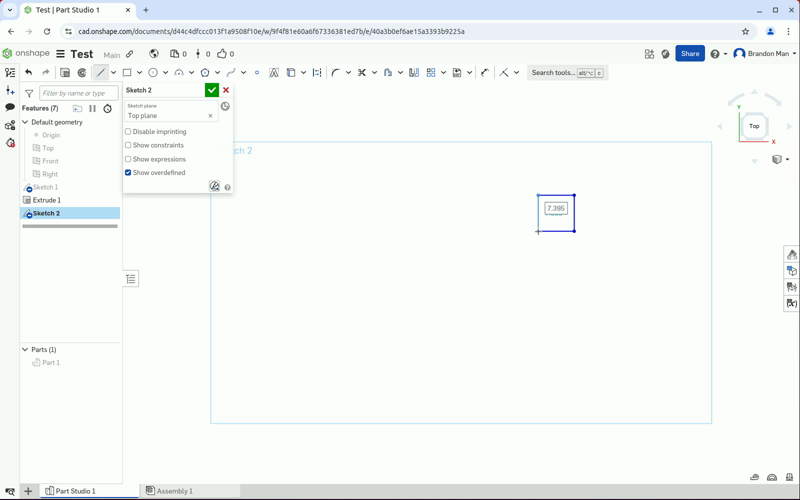
key_up(shift)
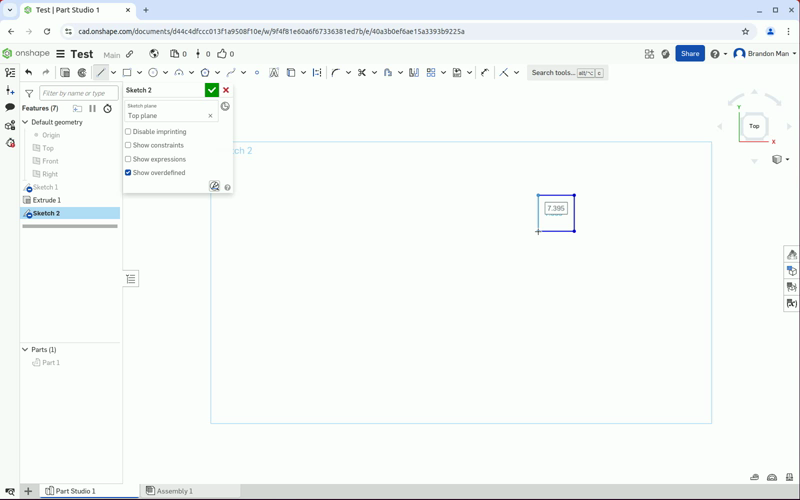
click(538, 231)
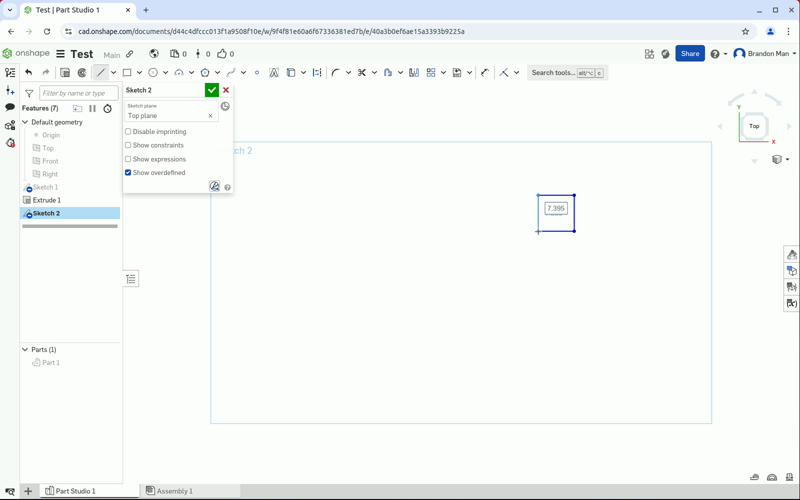
key(esc)
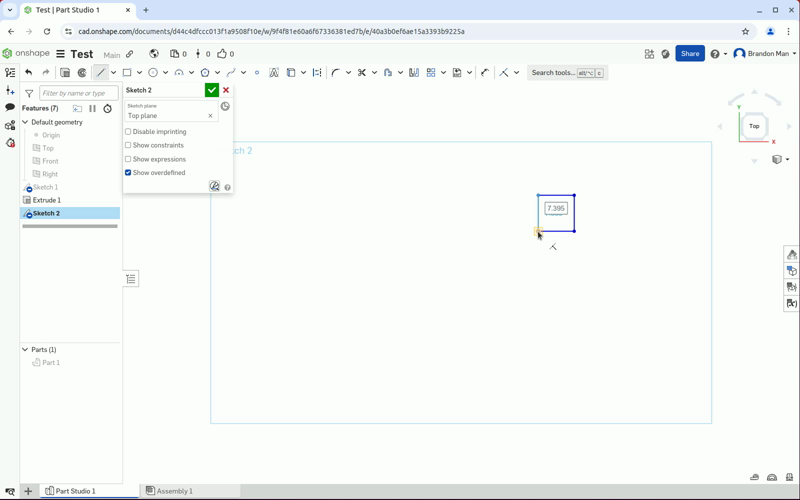
mouse_move(548, 198)
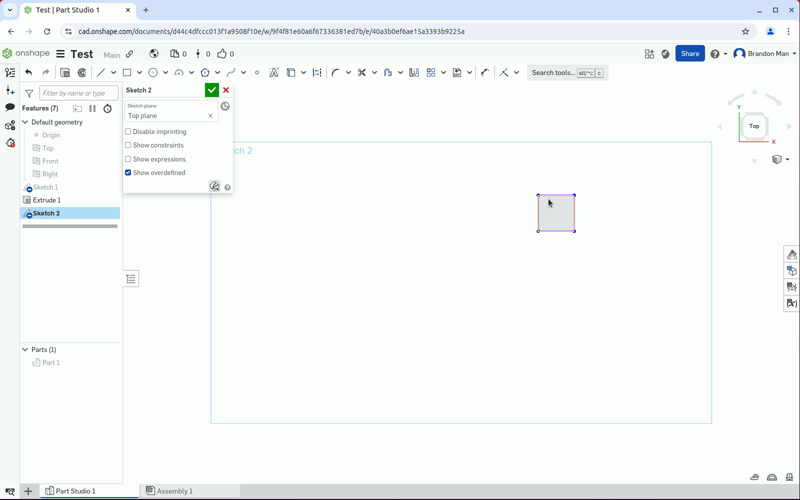
scroll(6)
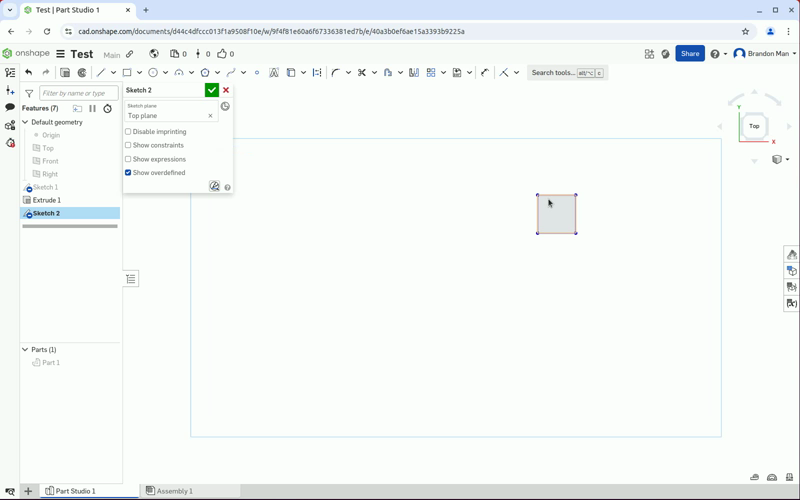
scroll(6)
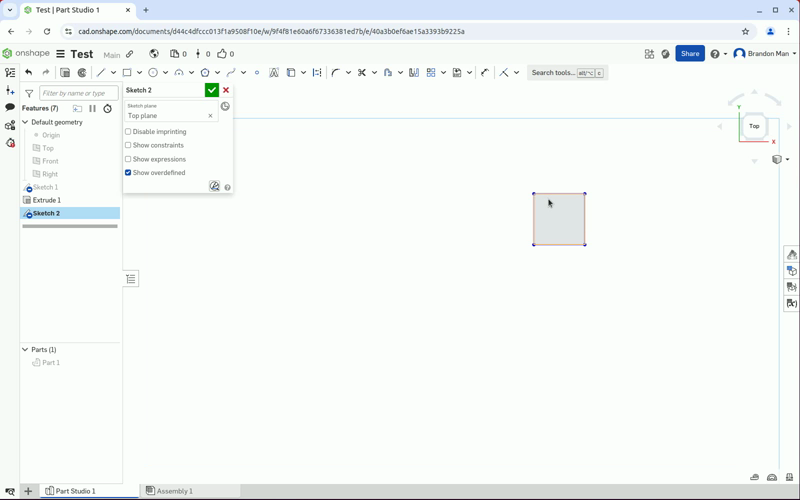
scroll(6)
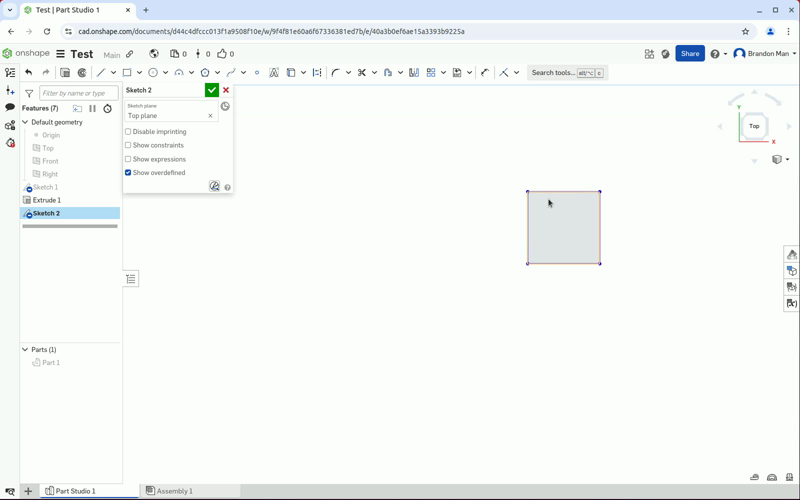
scroll(6)
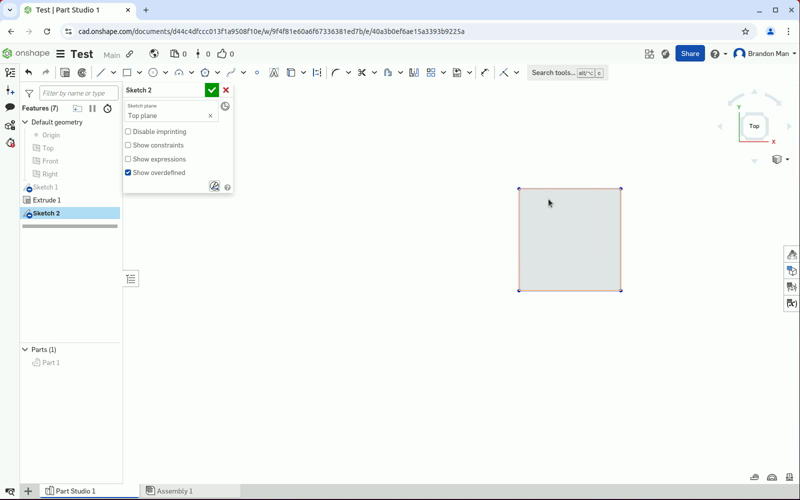
scroll(6)
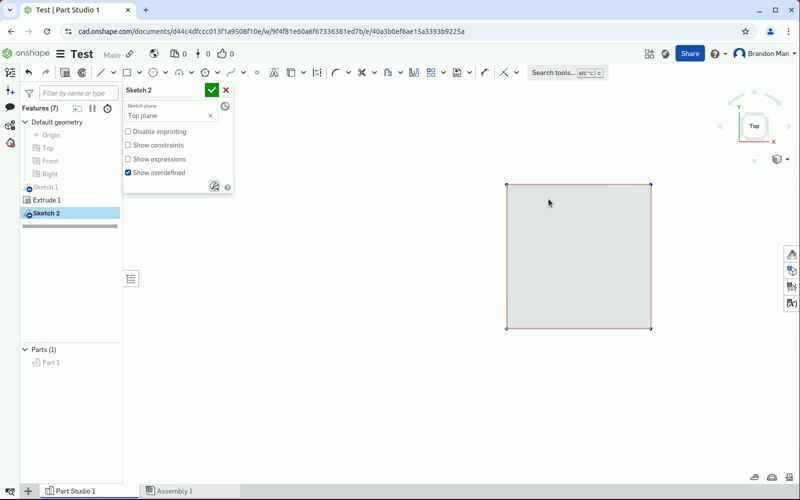
scroll(6)
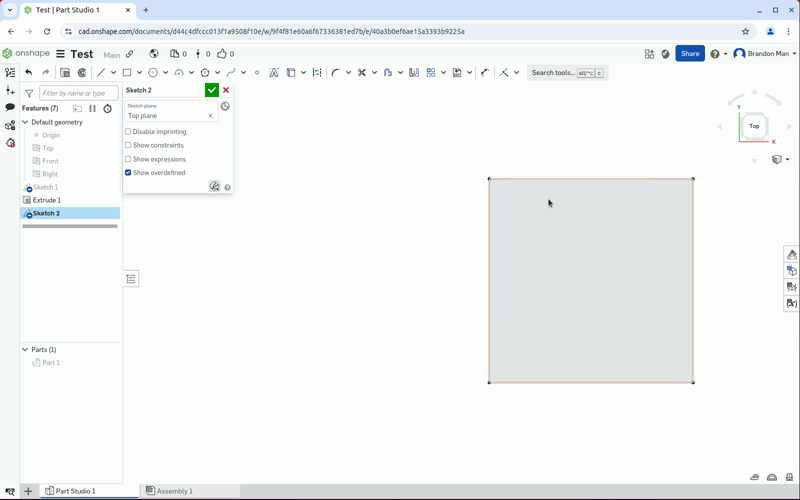
scroll(6)
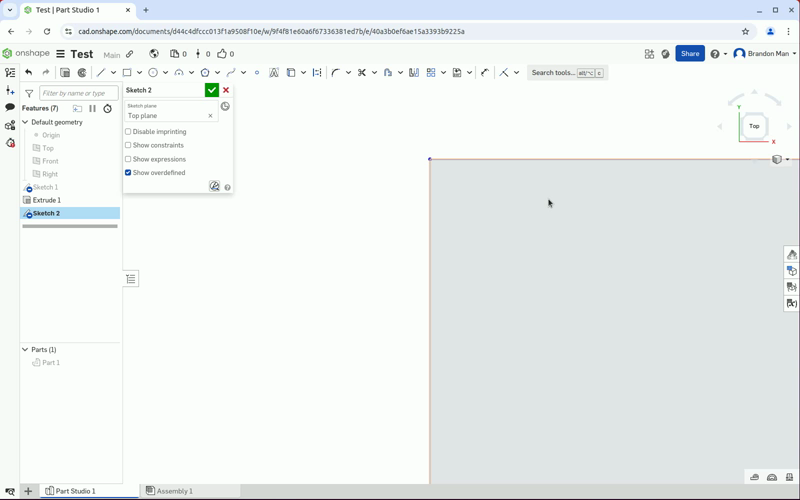
click(548, 198)
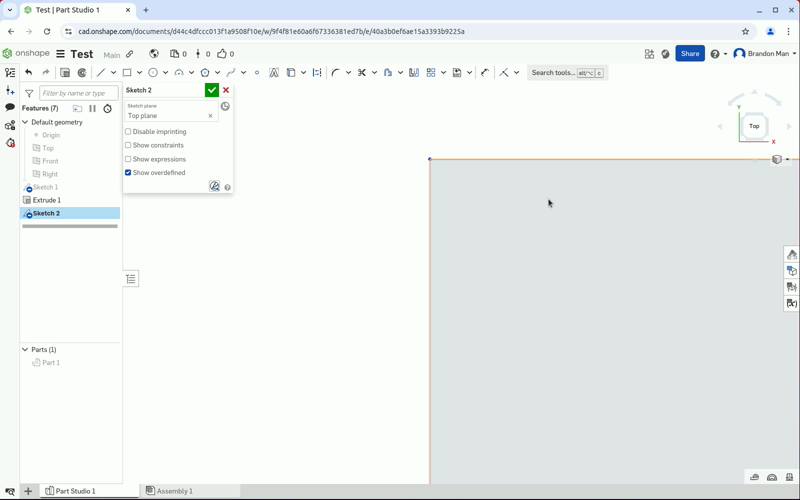
scroll(-6)
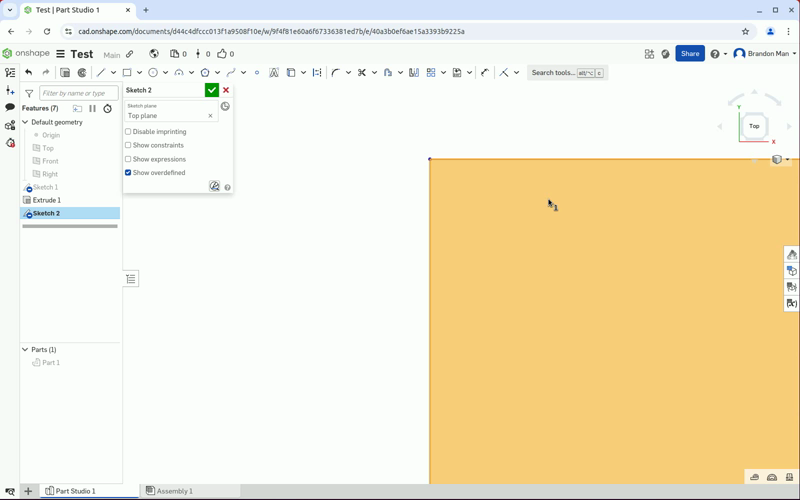
scroll(-6)
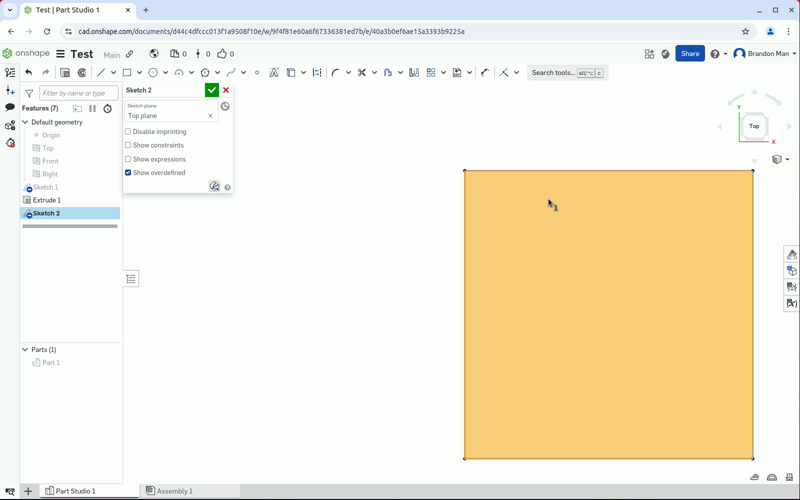
scroll(-6)
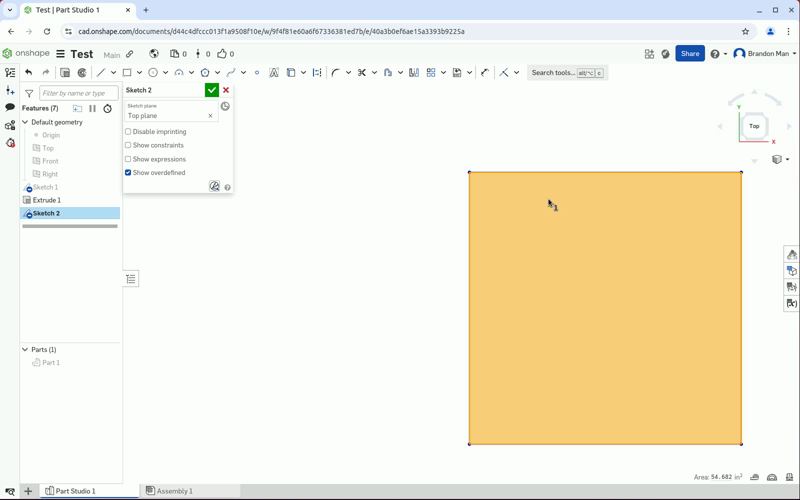
scroll(-6)
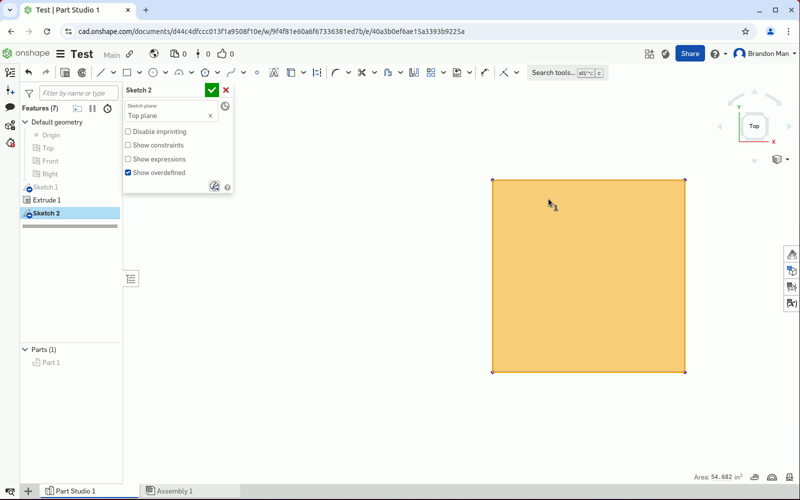
scroll(-6)
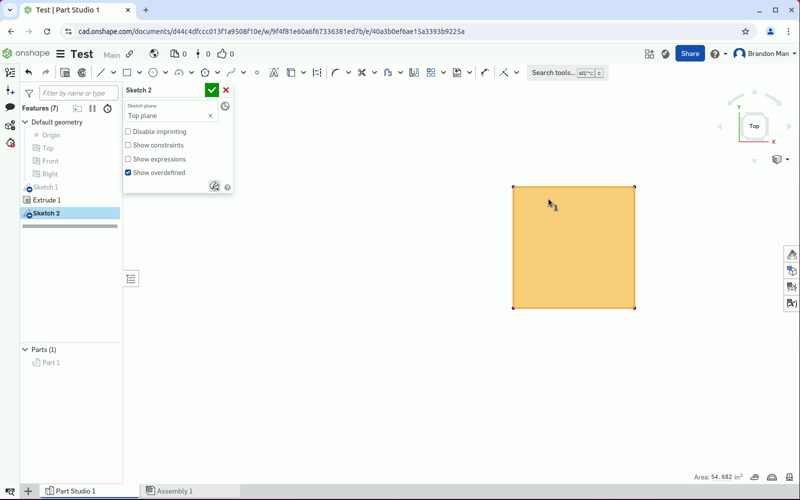
scroll(-6)
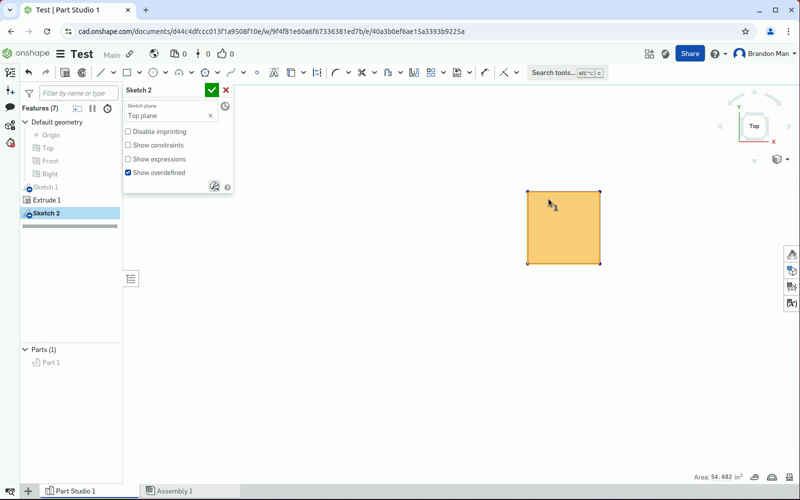
scroll(-6)
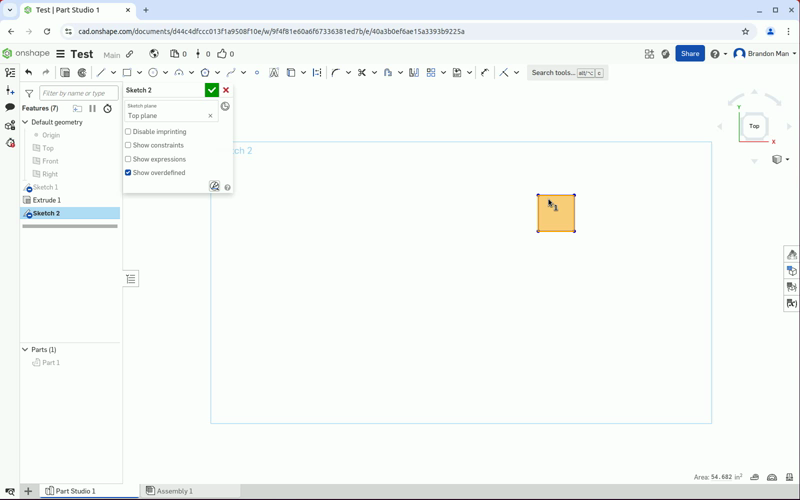
mouse_move(73, 352)
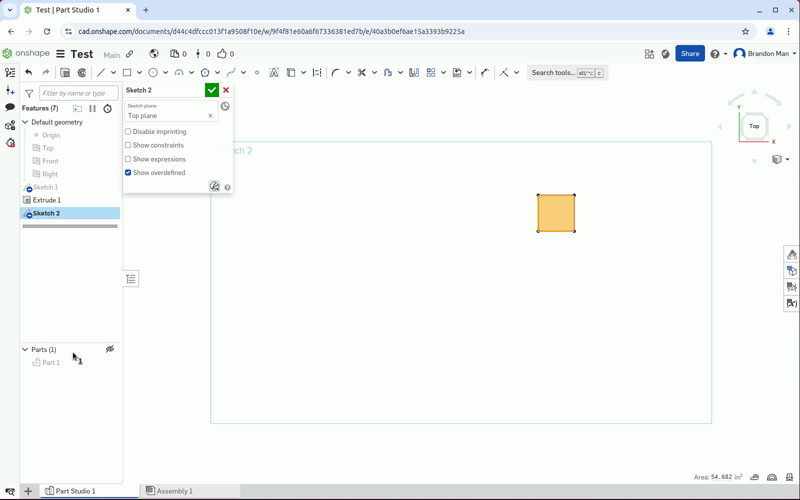
key(shift+y)
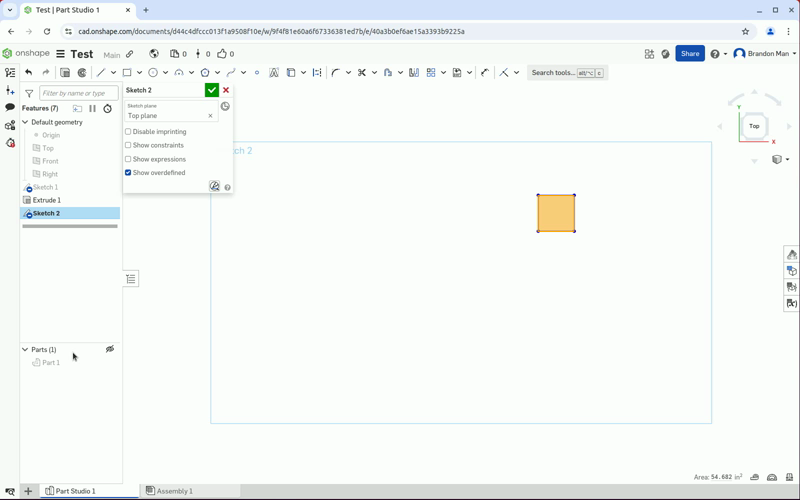
key(shift+e)
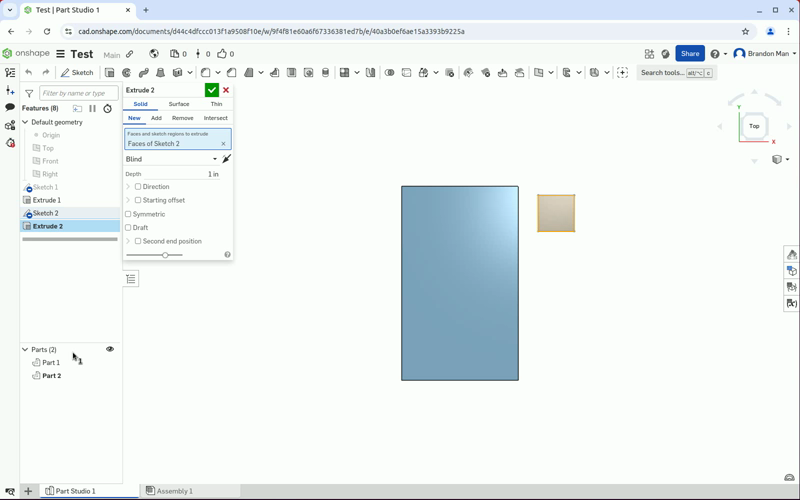
mouse_move(143, 106)
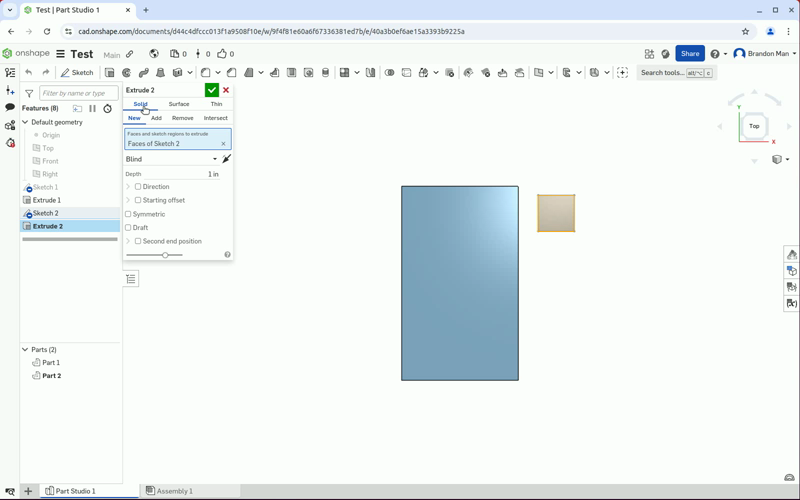
click(143, 106)
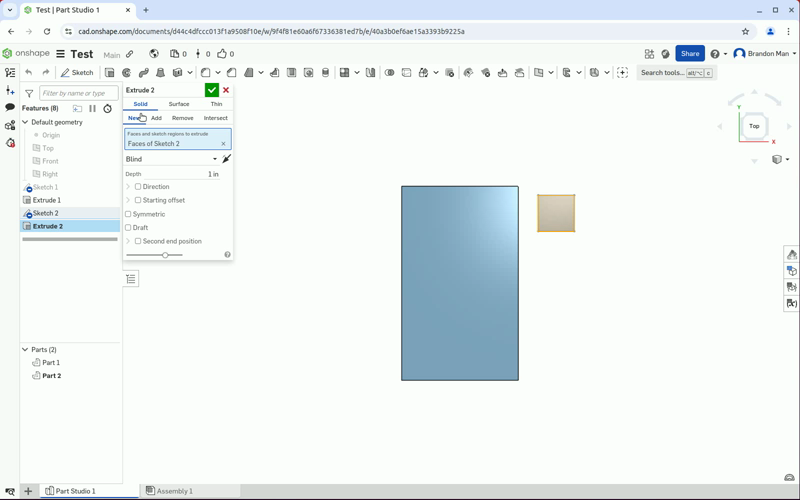
mouse_move(137, 120)
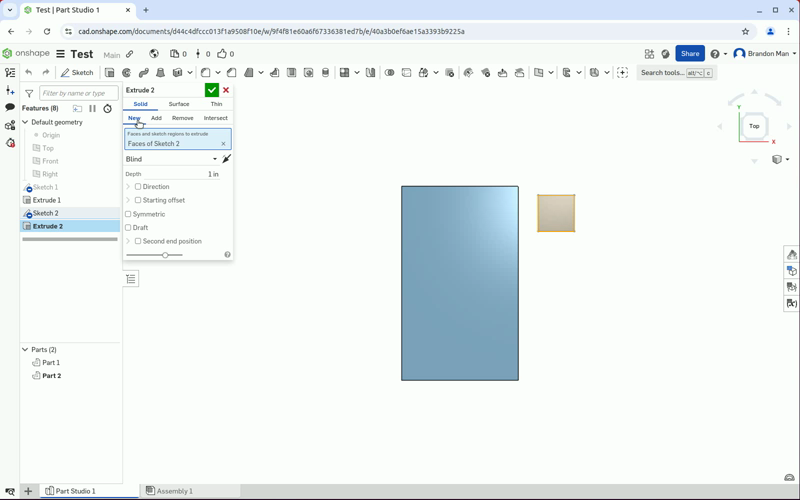
click(137, 120)
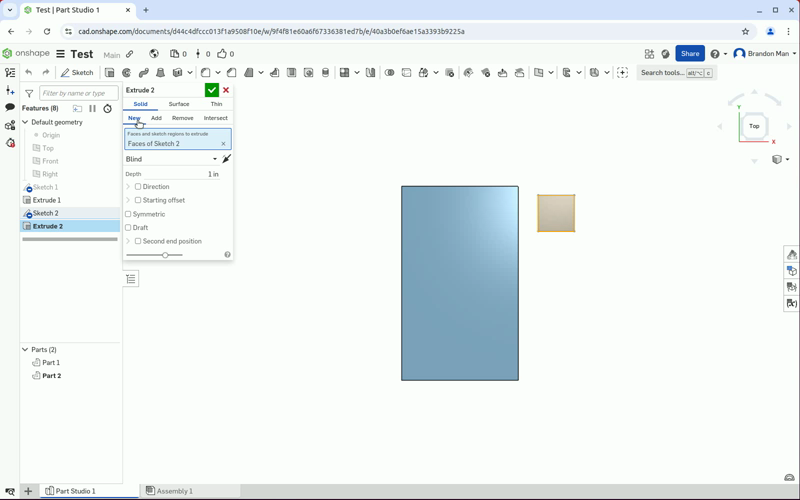
key(tab, 4)
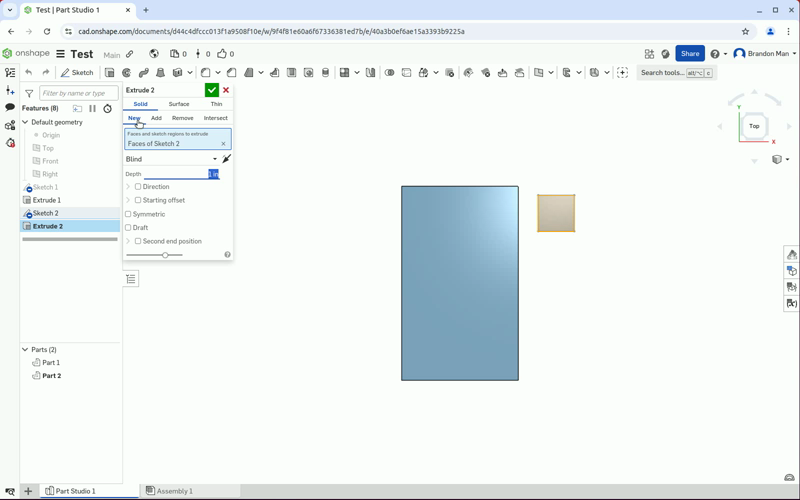
text(0.241)
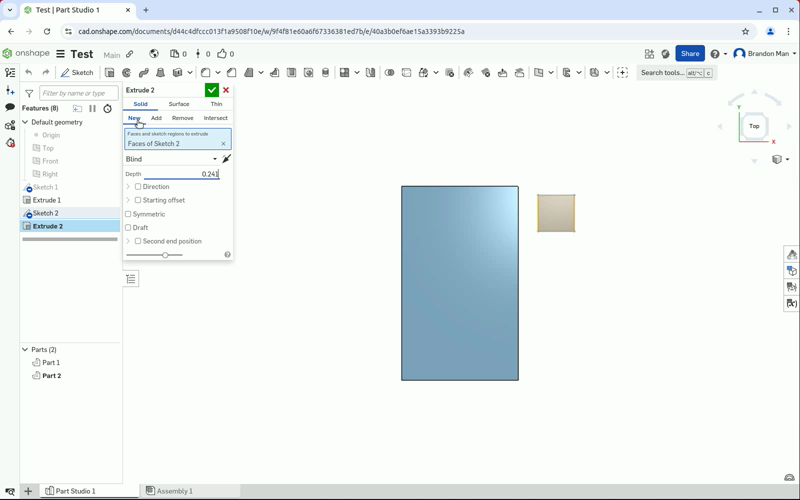
key(enter)
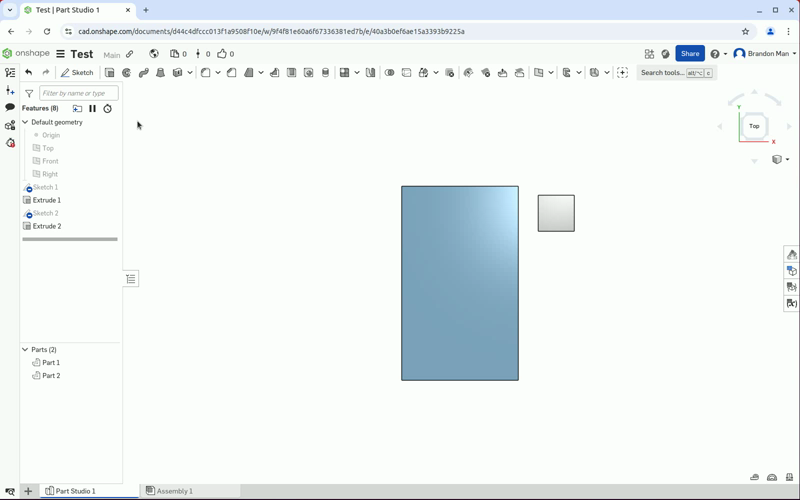
key(shift+h)
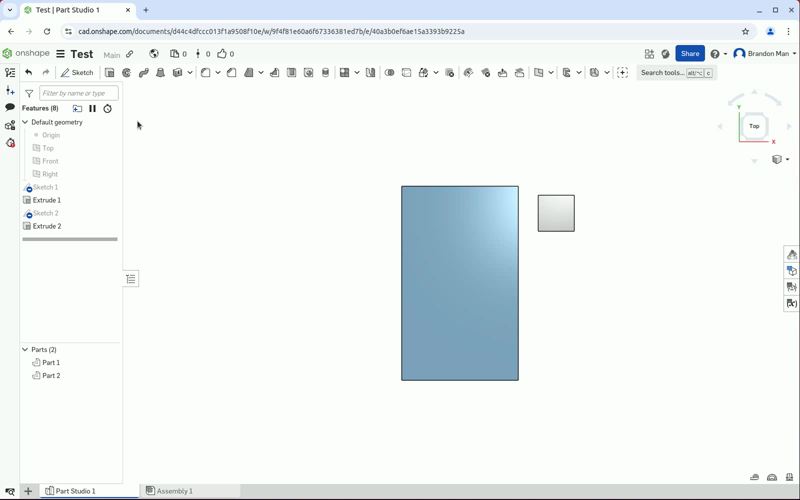
key(shift+h)
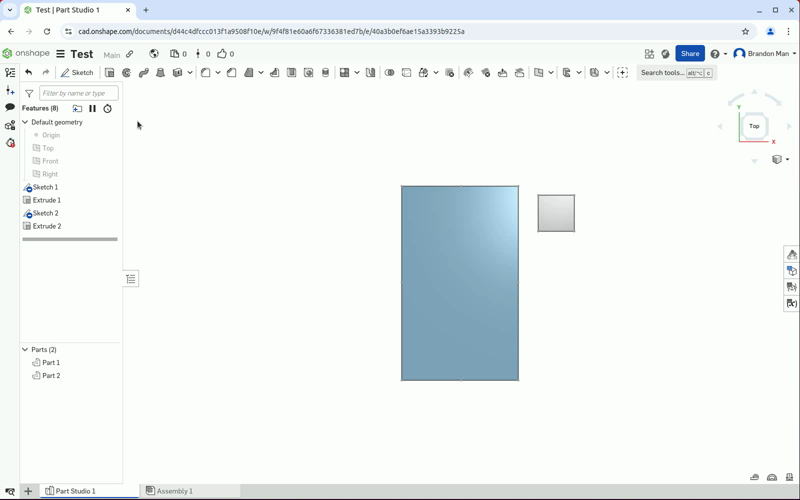
key(shift+7)
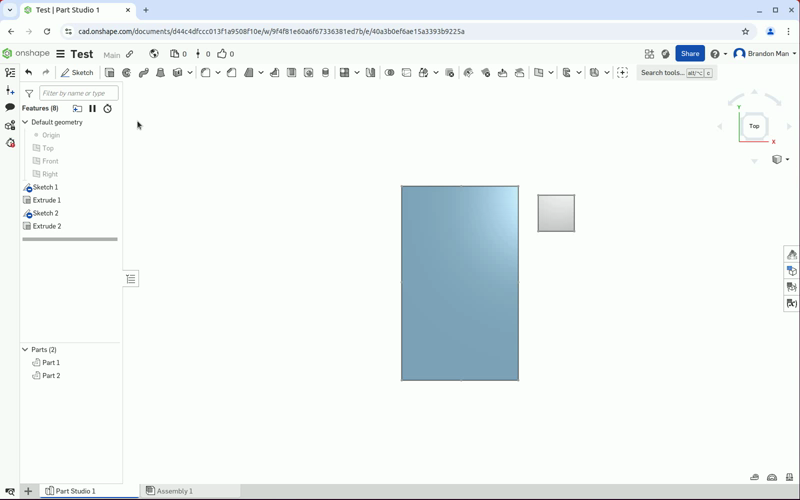
key(up, 3)
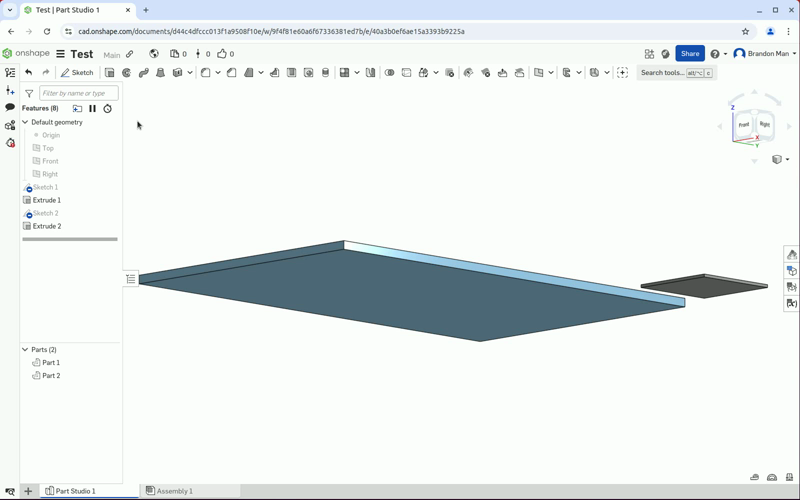
key(left, 3)
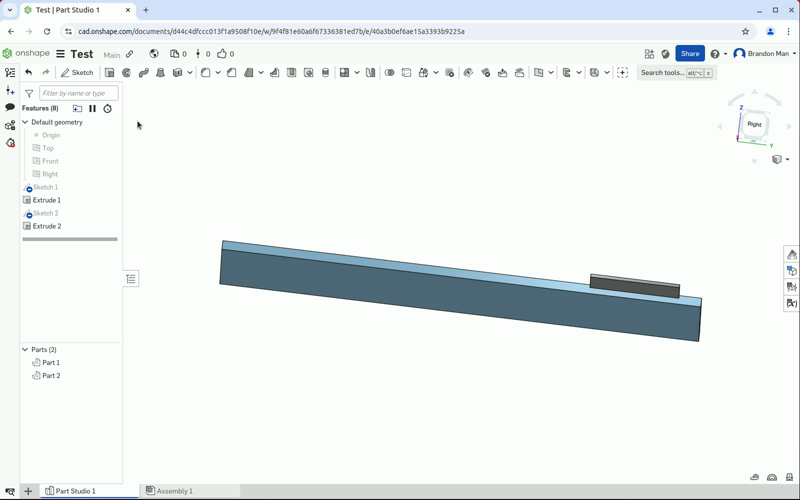
key(right, 3)
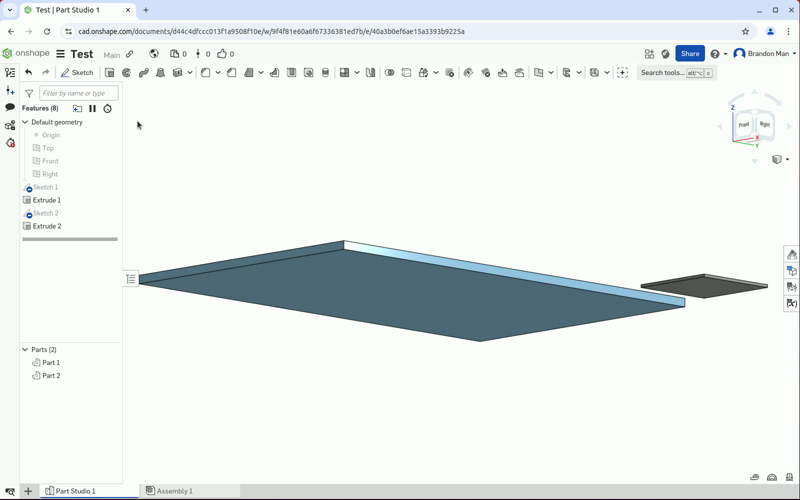
key(down, 3)
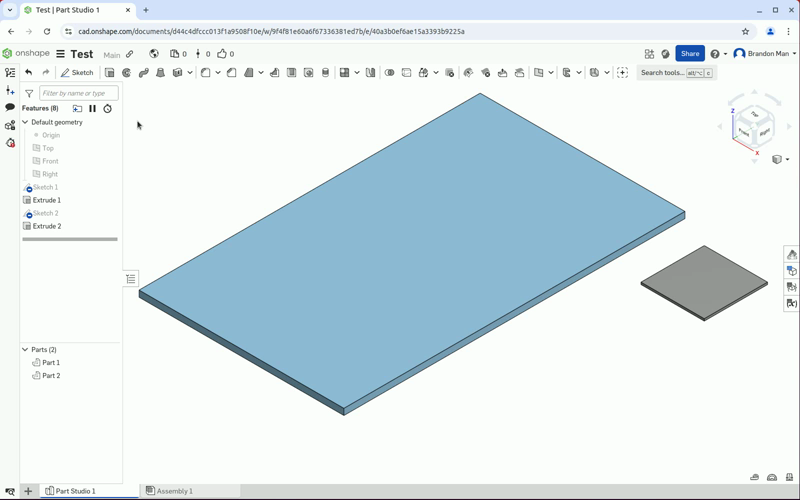
mouse_move(73, 189)
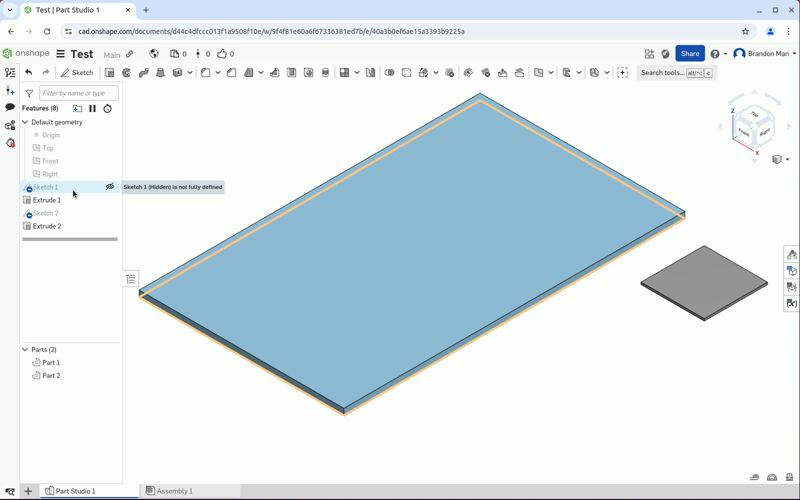
click(73, 189)